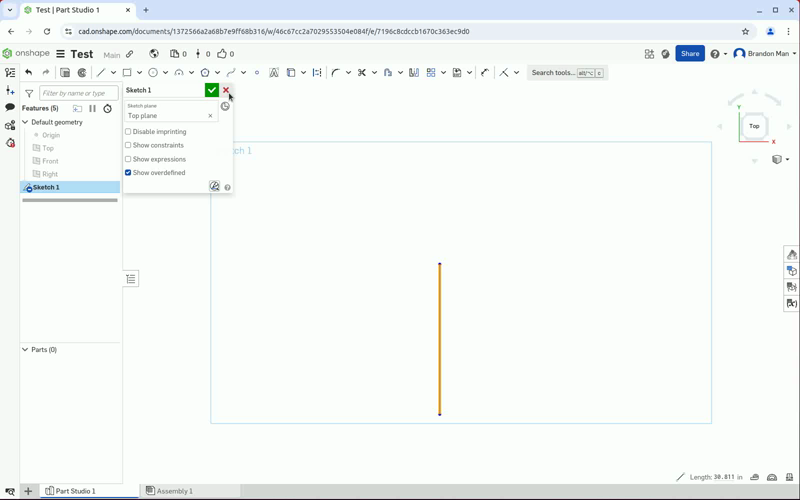
key(shift+h)
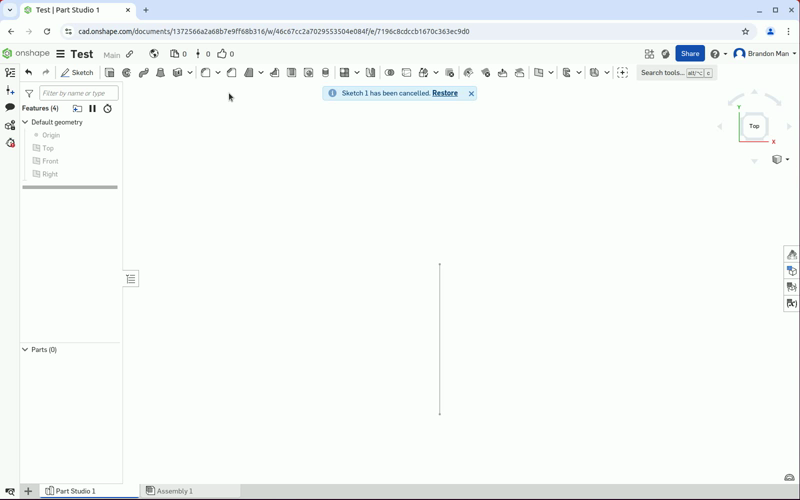
mouse_move(73, 352)
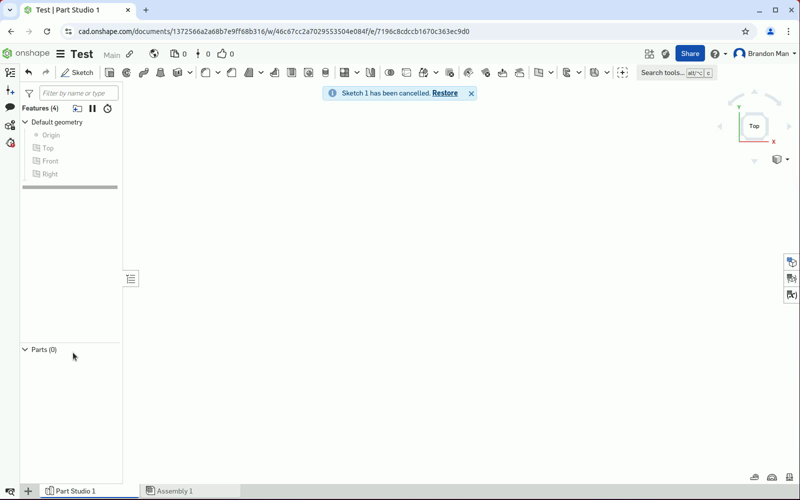
key(y)
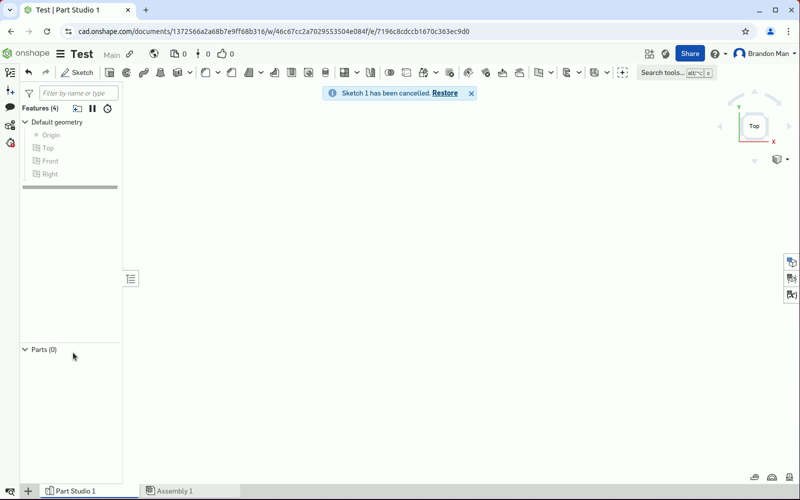
key(shift+p)
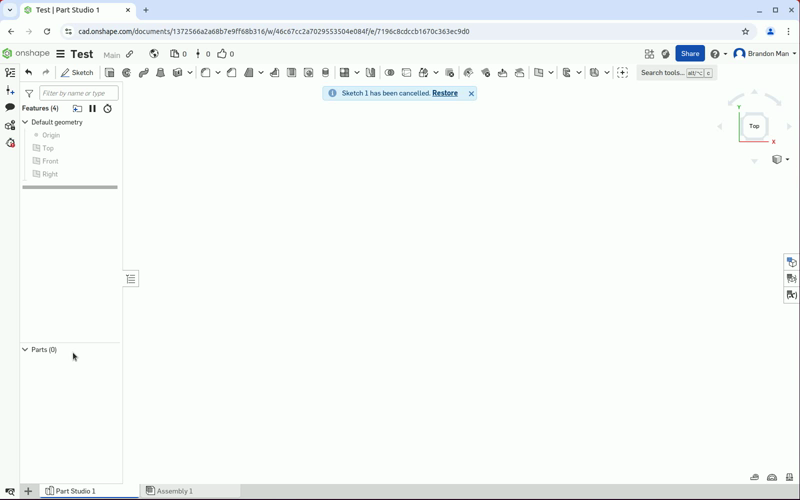
key(space)
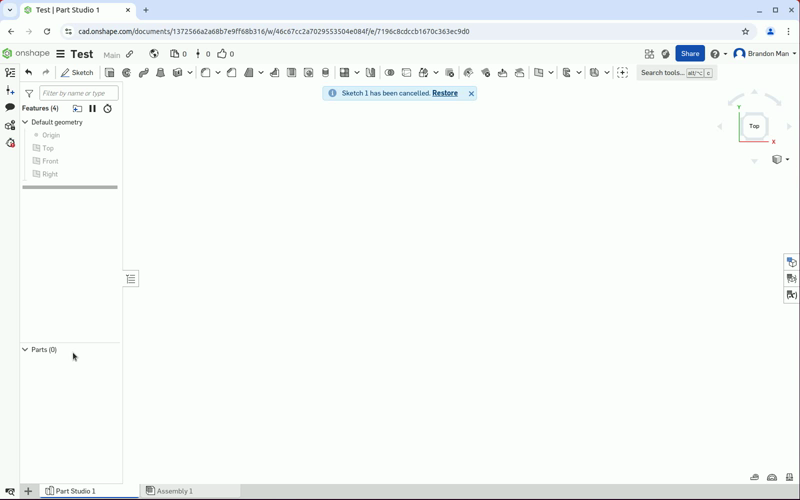
key_down(shift)
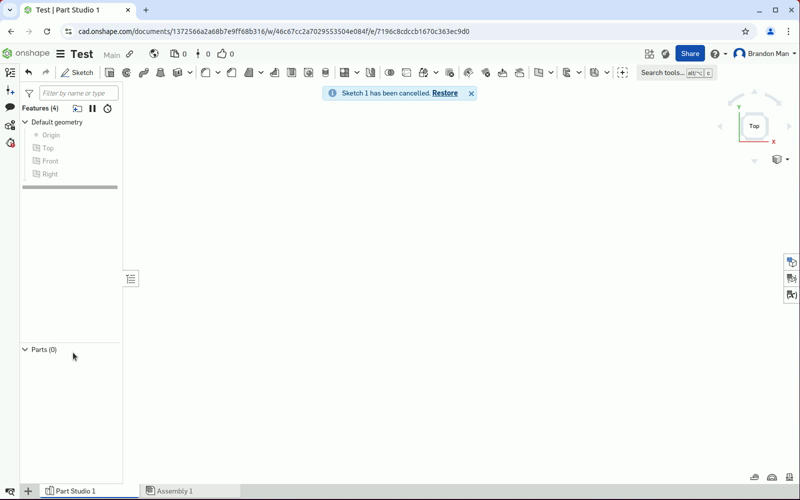
key(up)
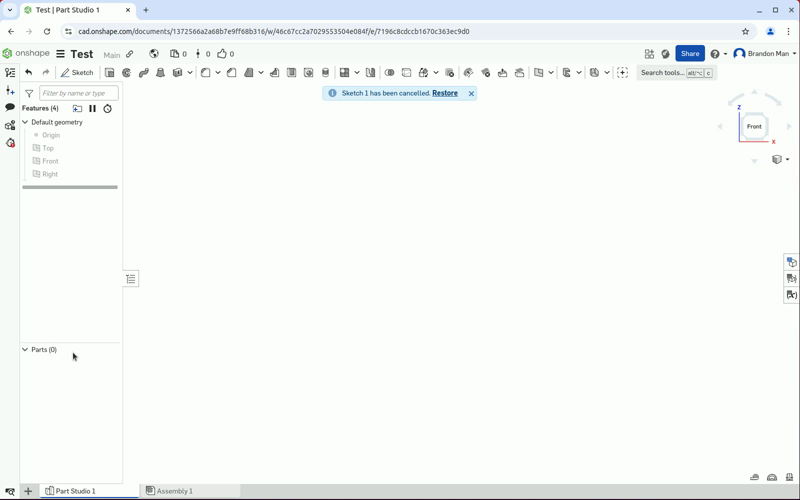
key_up(shift)
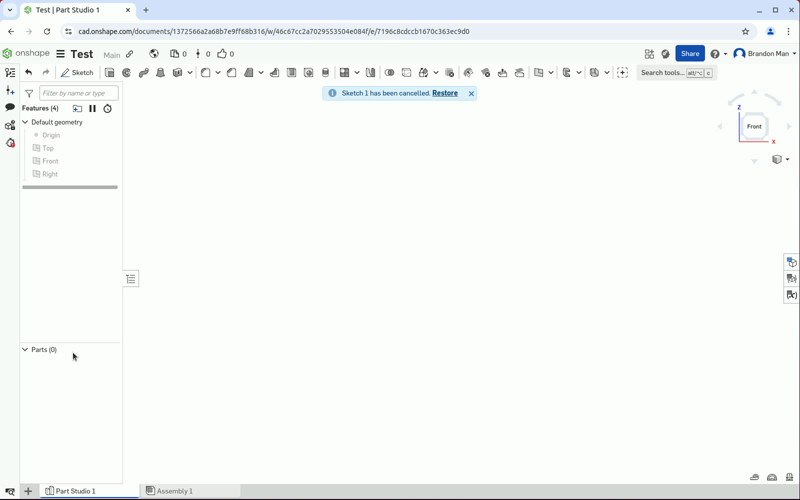
mouse_move(73, 352)
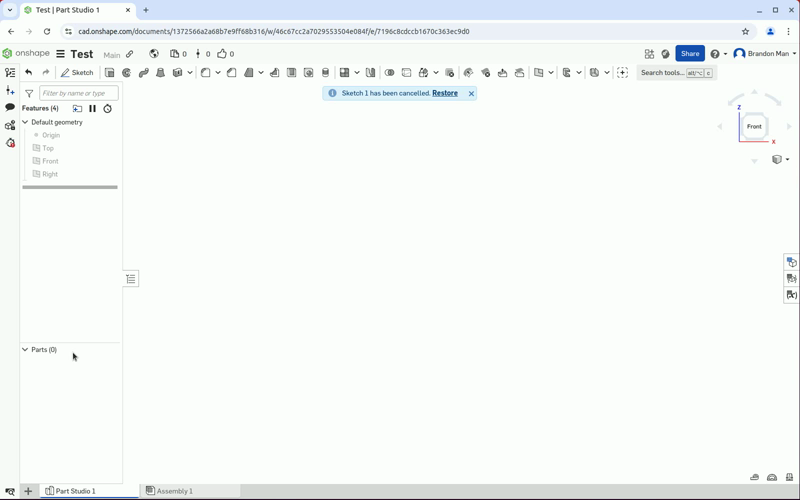
key(shift+y)
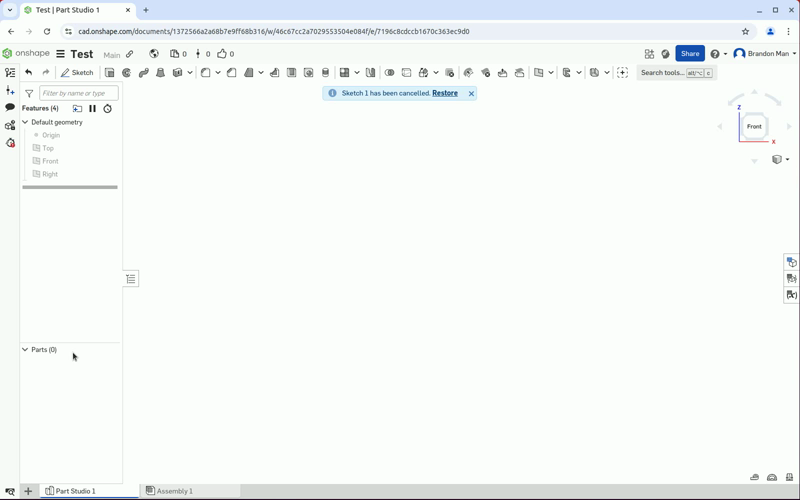
key(shift+s)
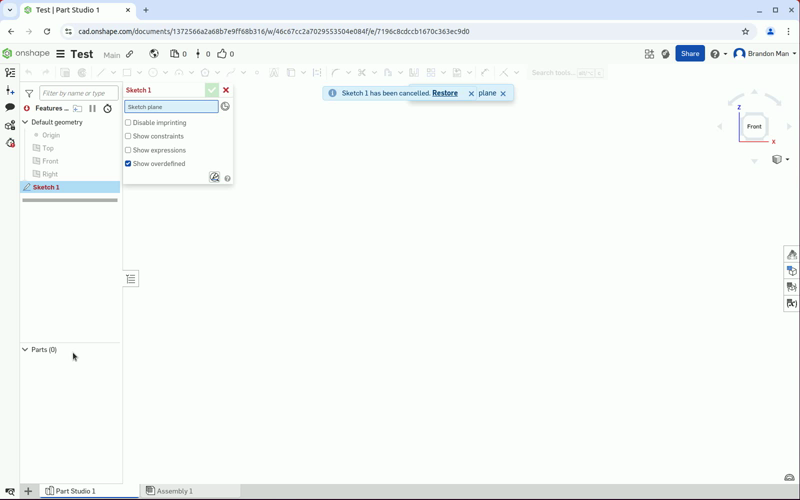
mouse_move(73, 163)
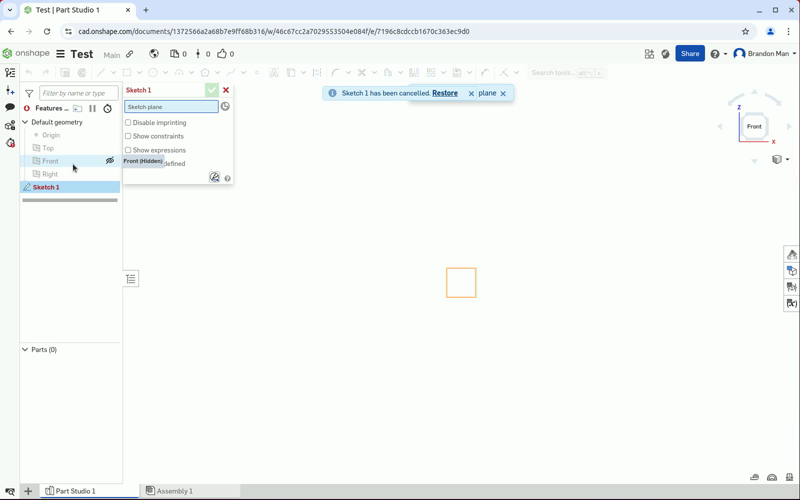
click(73, 163)
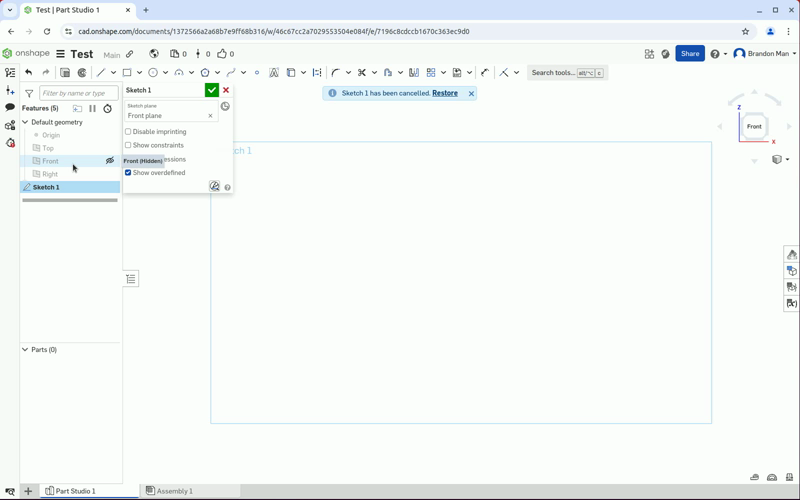
mouse_move(73, 352)
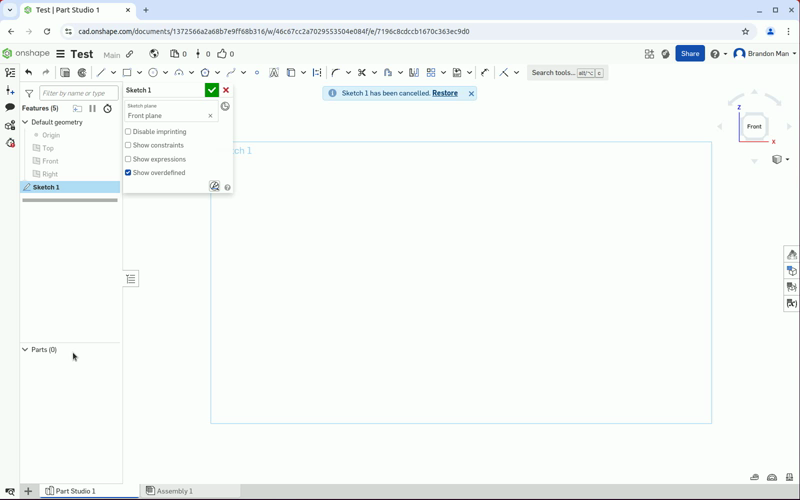
key(y)
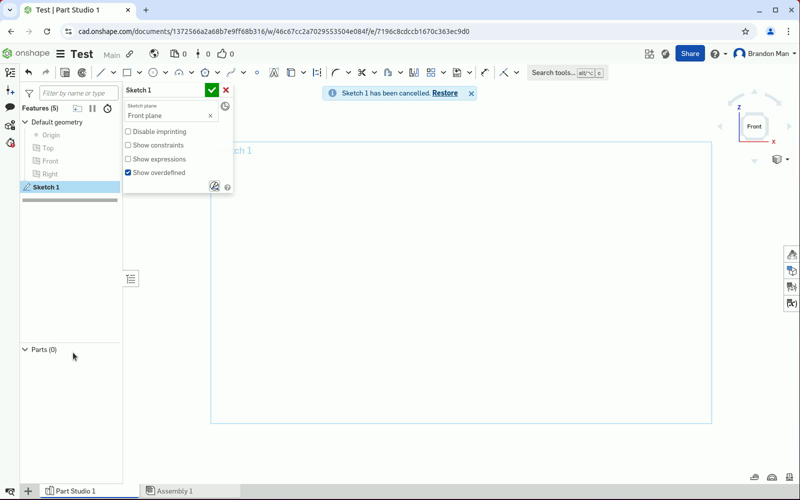
key(l)
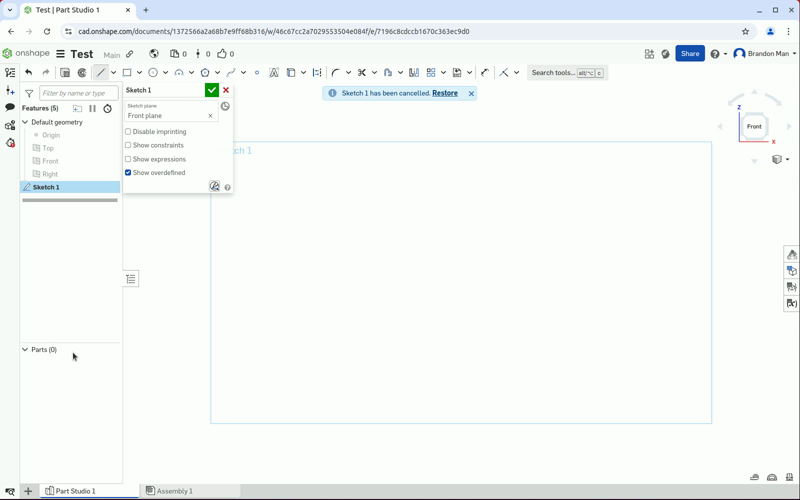
key_down(shift)
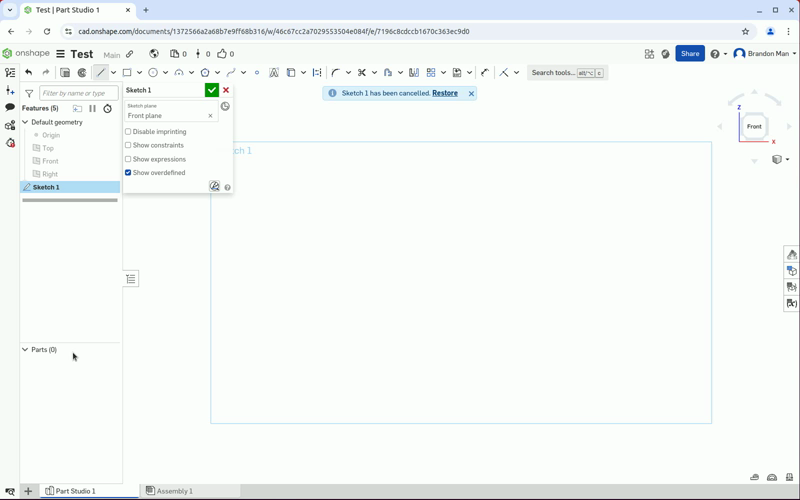
mouse_move(348, 300)
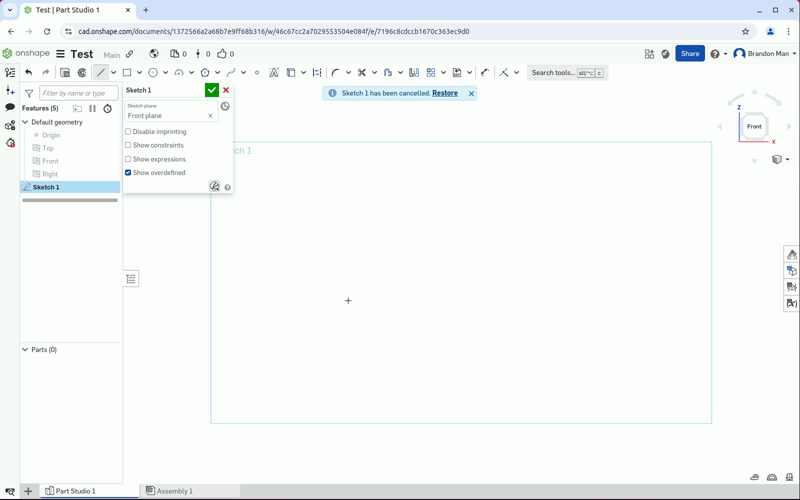
click(348, 300)
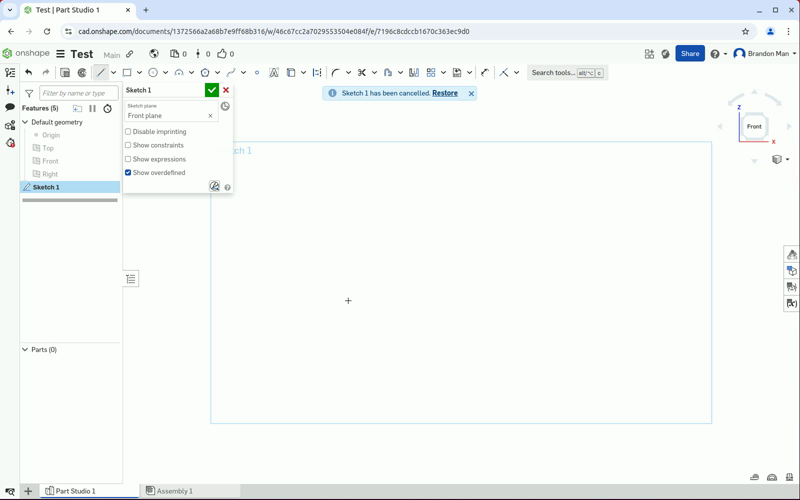
key_up(shift)
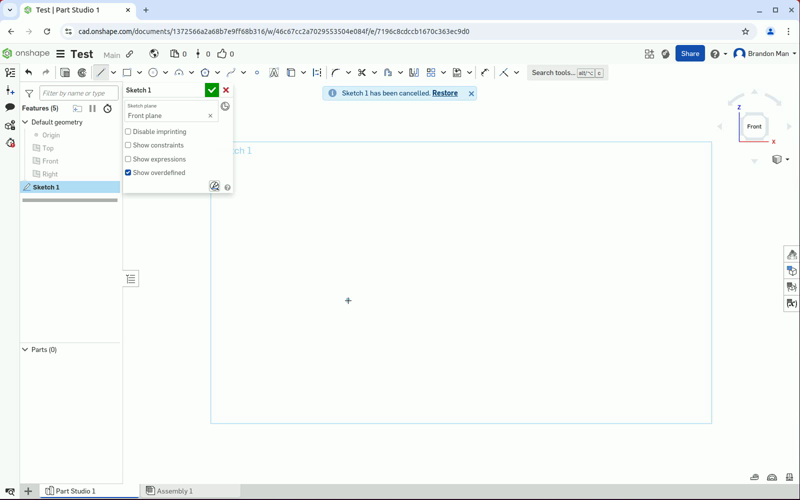
key_down(shift)
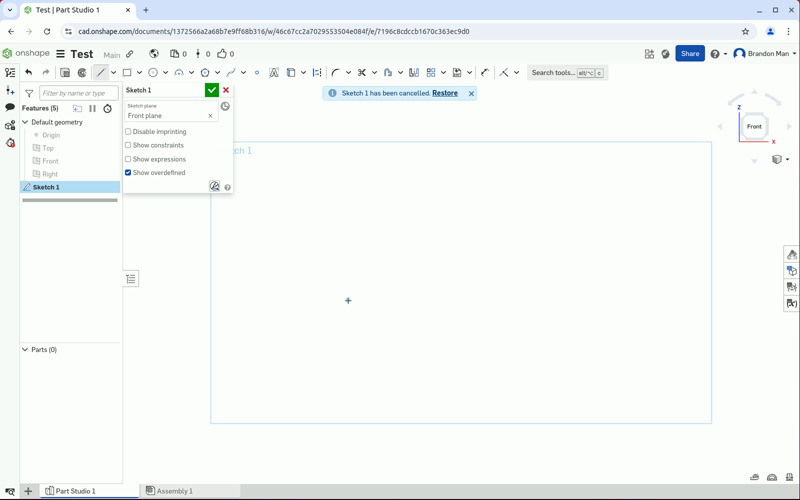
mouse_move(378, 300)
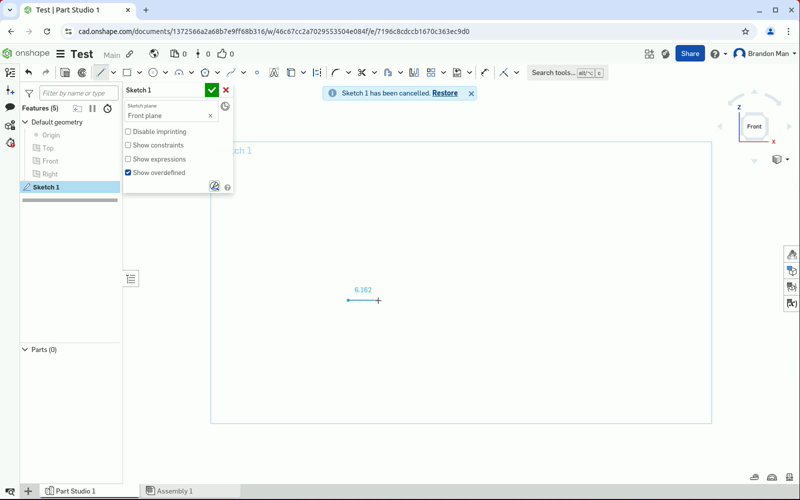
mouse_move(378, 300)
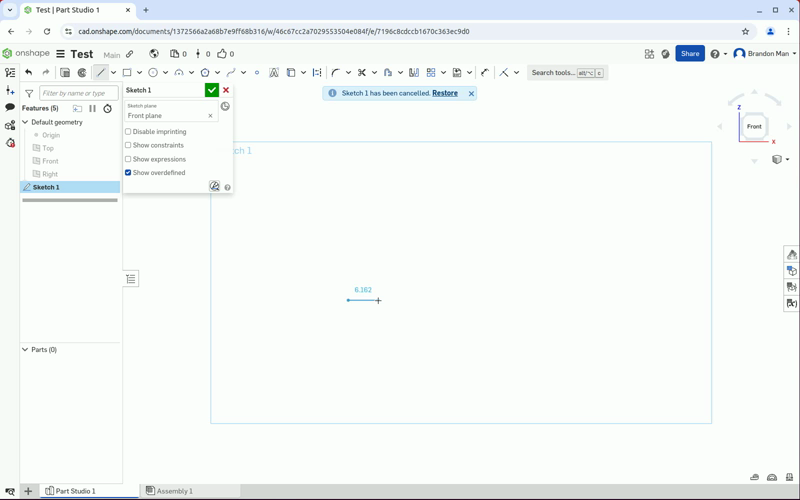
click(378, 300)
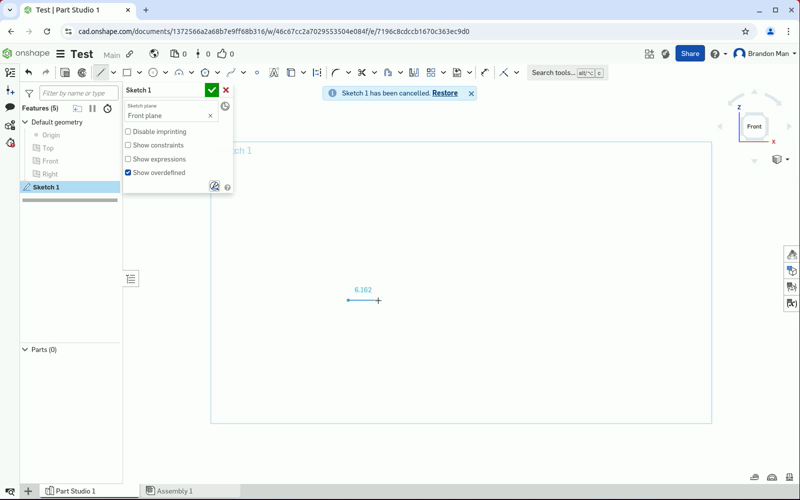
key_up(shift)
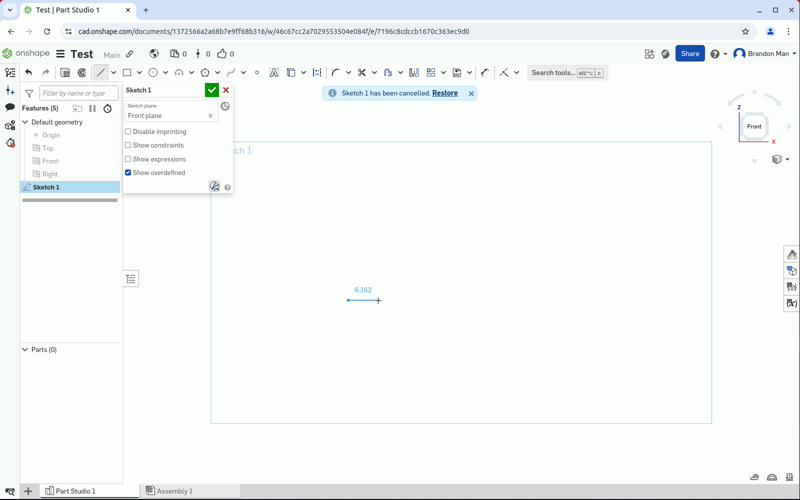
key_down(shift)
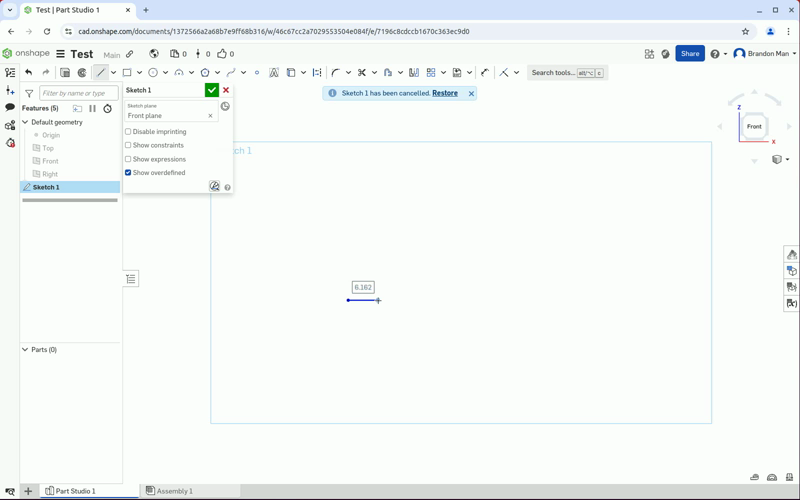
mouse_move(408, 300)
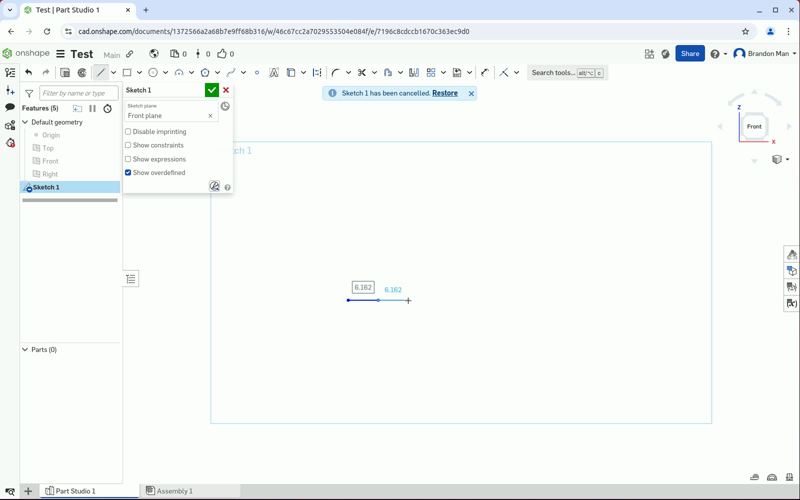
mouse_move(378, 279)
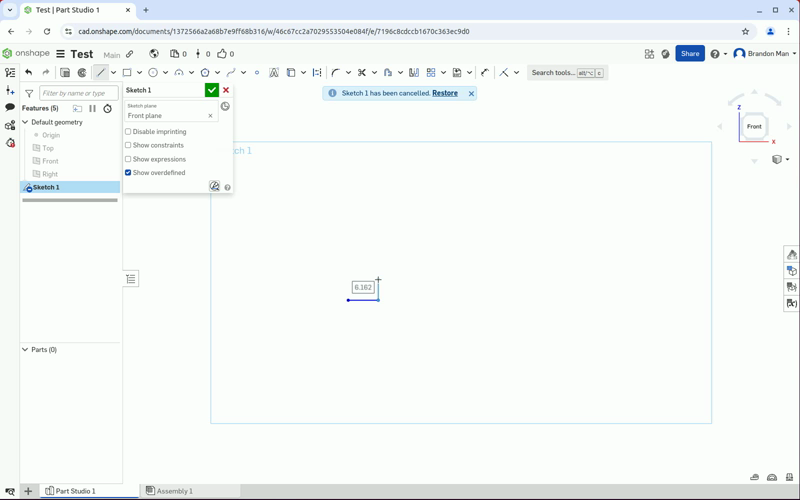
click(378, 279)
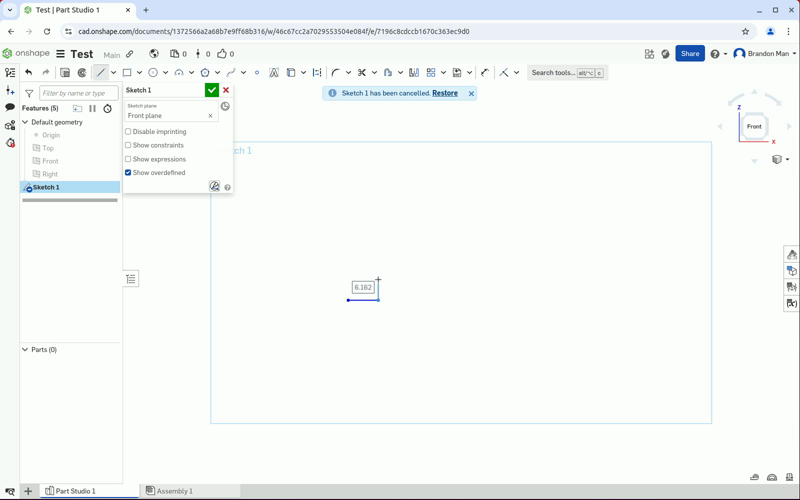
key_up(shift)
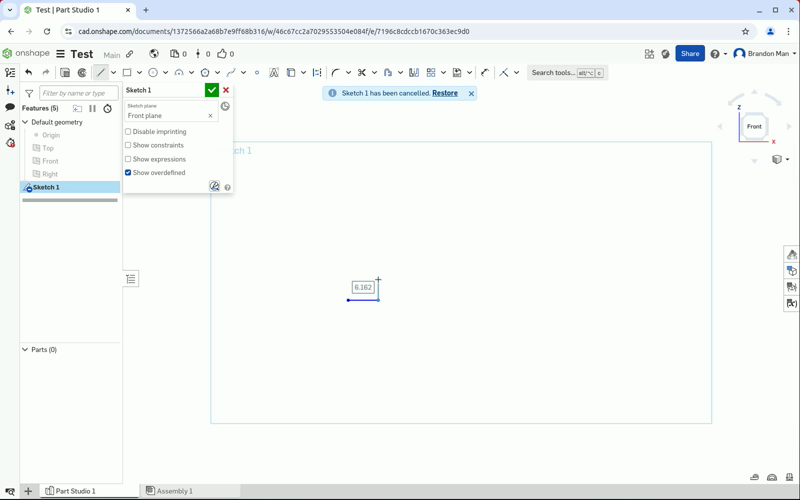
key_down(shift)
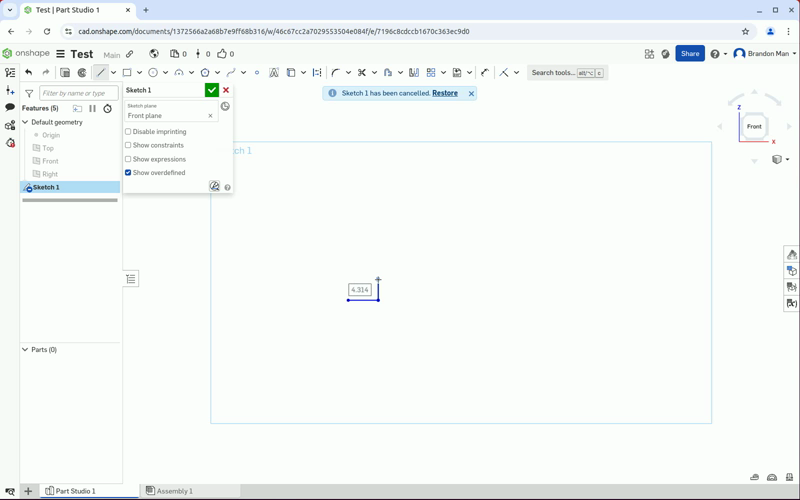
mouse_move(408, 279)
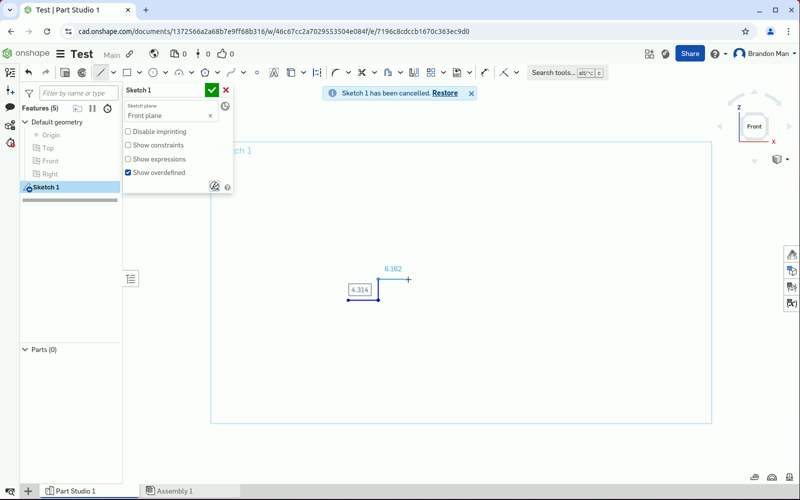
mouse_move(378, 258)
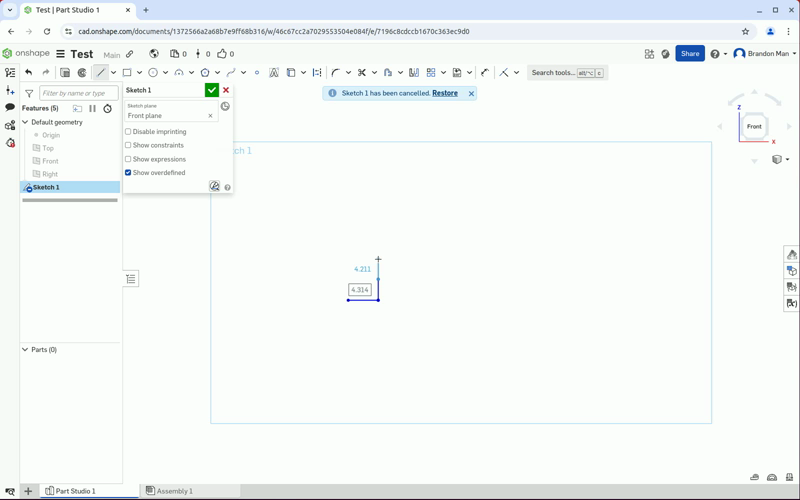
click(378, 258)
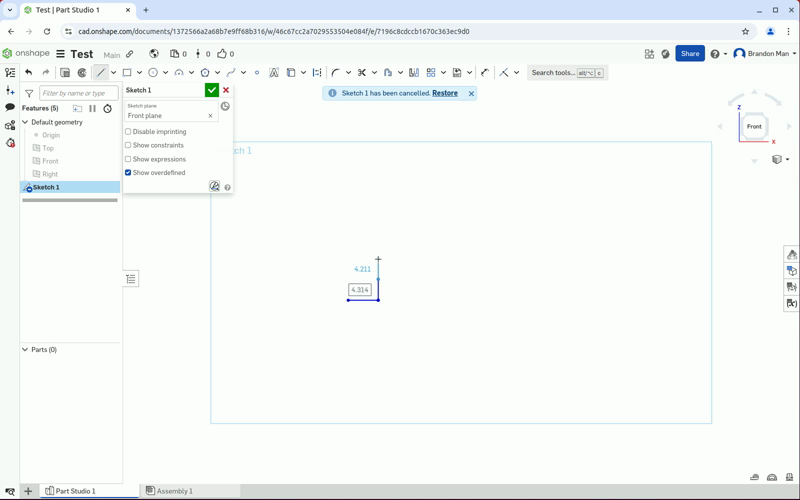
key_up(shift)
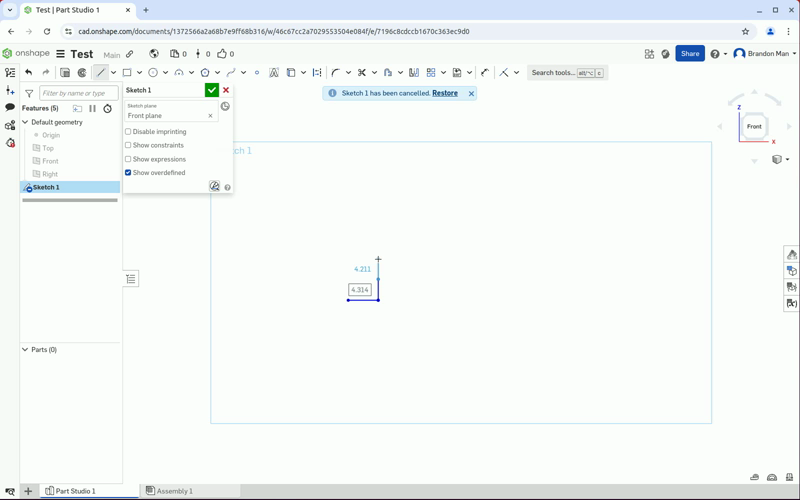
key_down(shift)
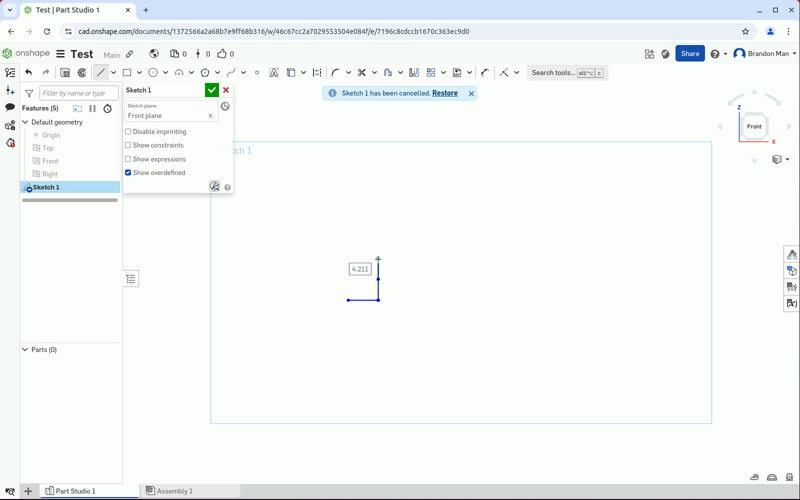
mouse_move(408, 258)
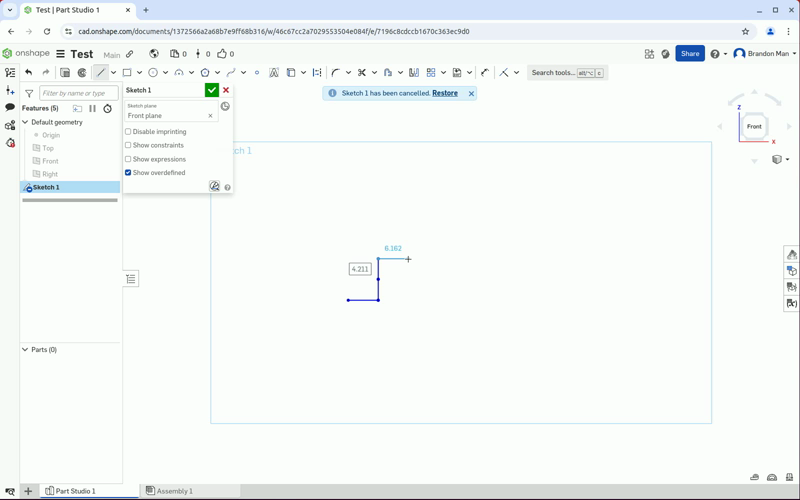
mouse_move(348, 258)
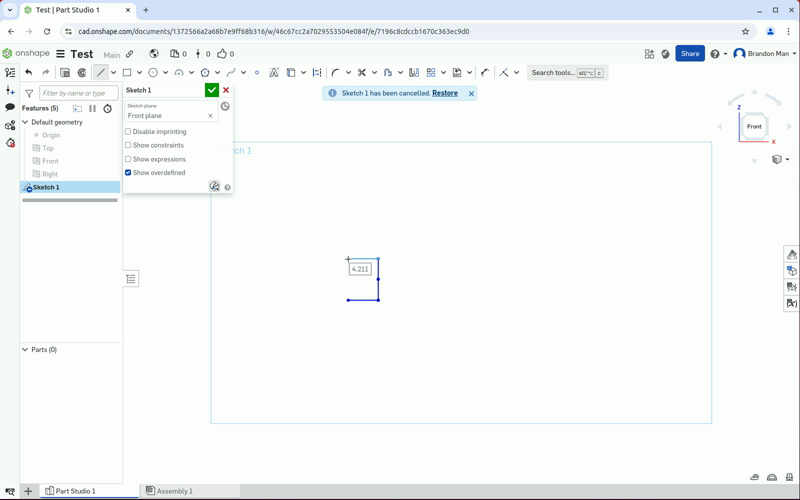
click(348, 258)
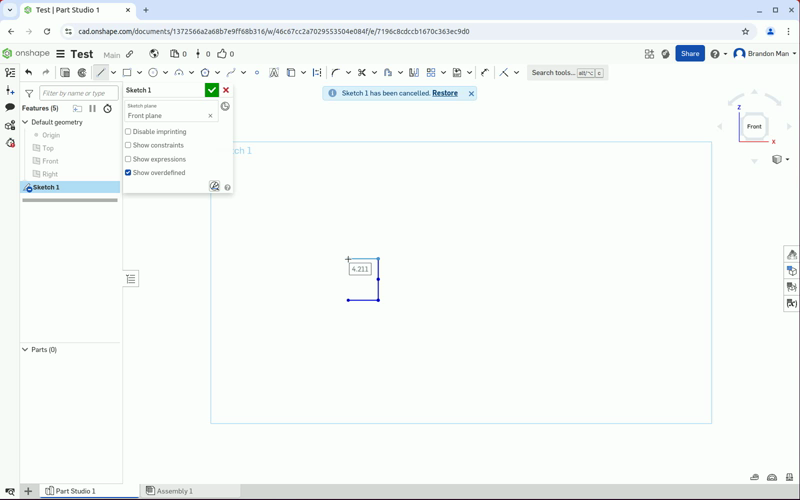
key_up(shift)
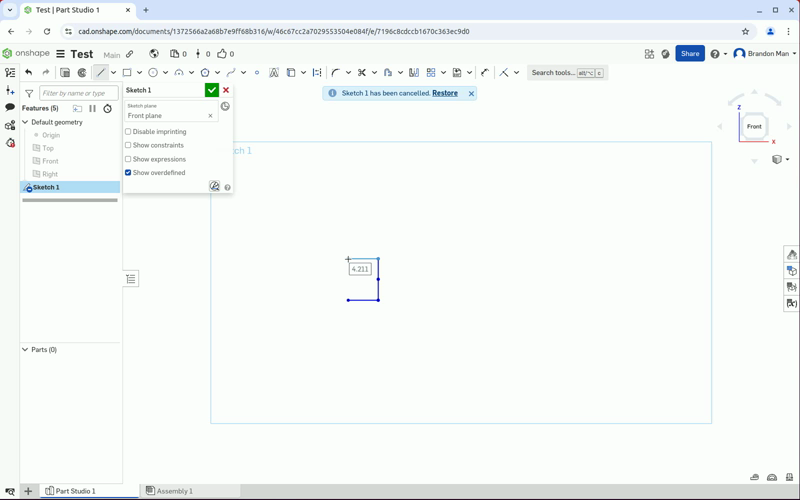
mouse_move(378, 258)
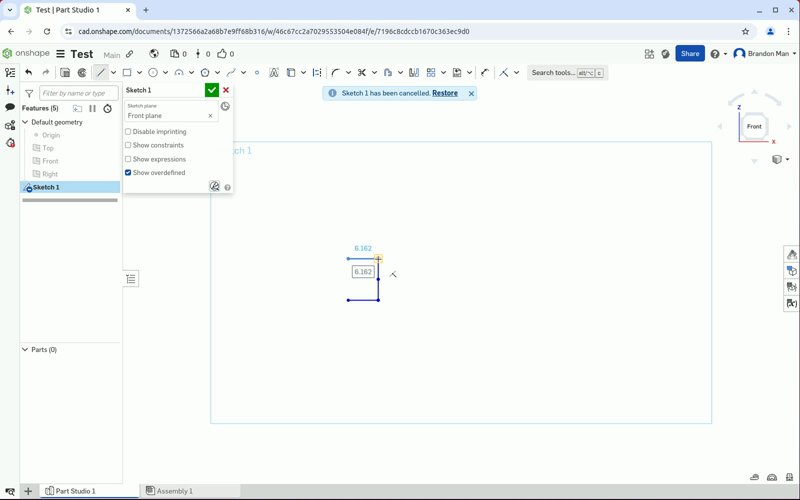
key_down(shift)
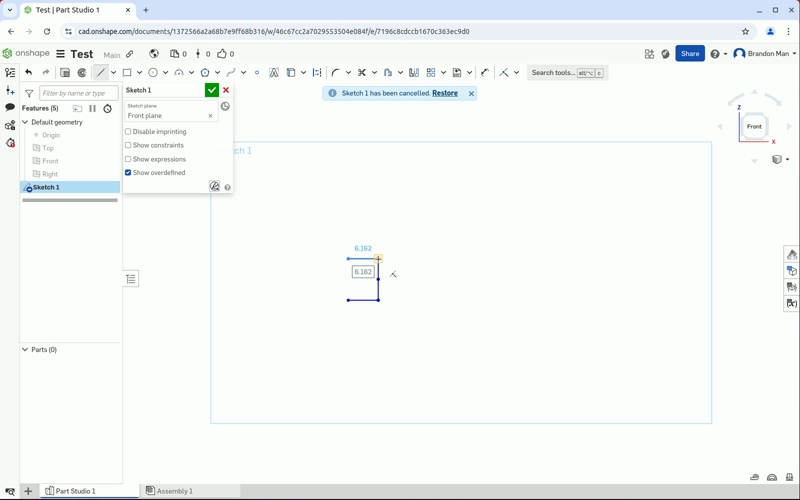
mouse_move(348, 300)
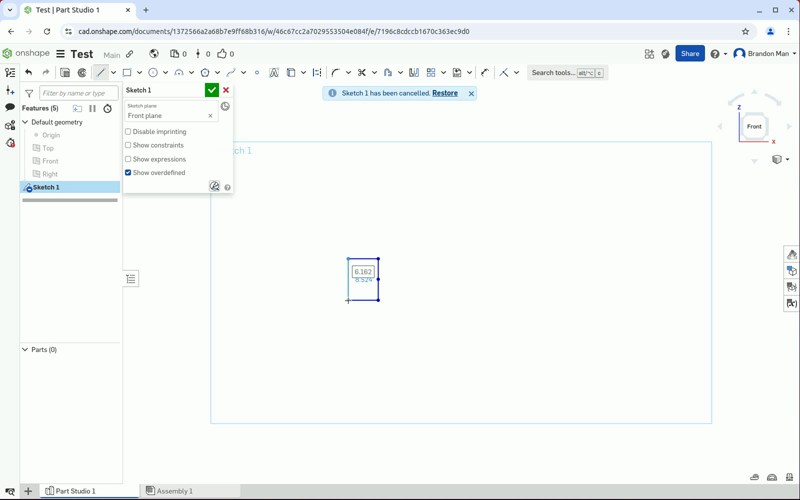
key_up(shift)
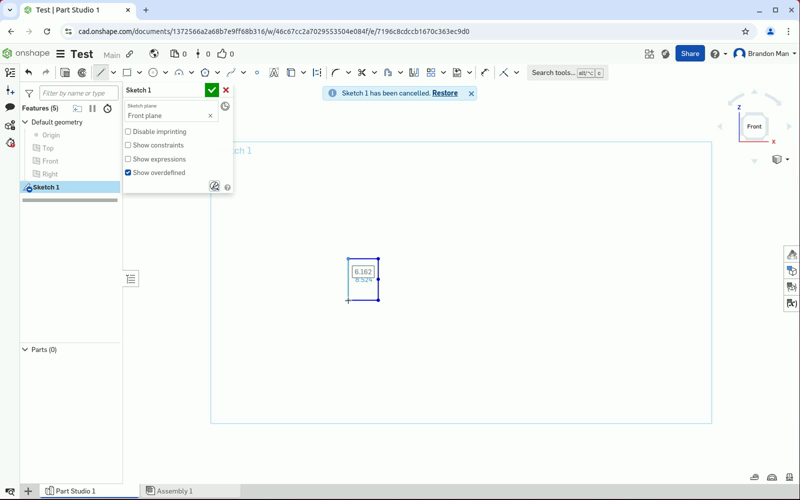
click(348, 300)
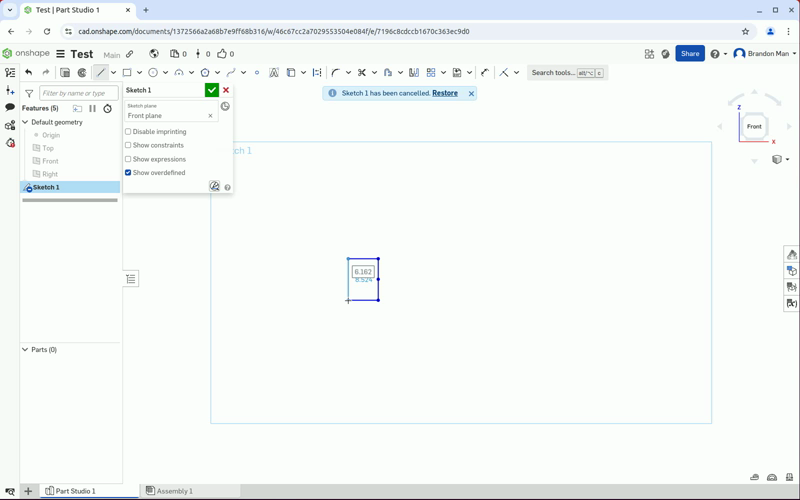
key(esc)
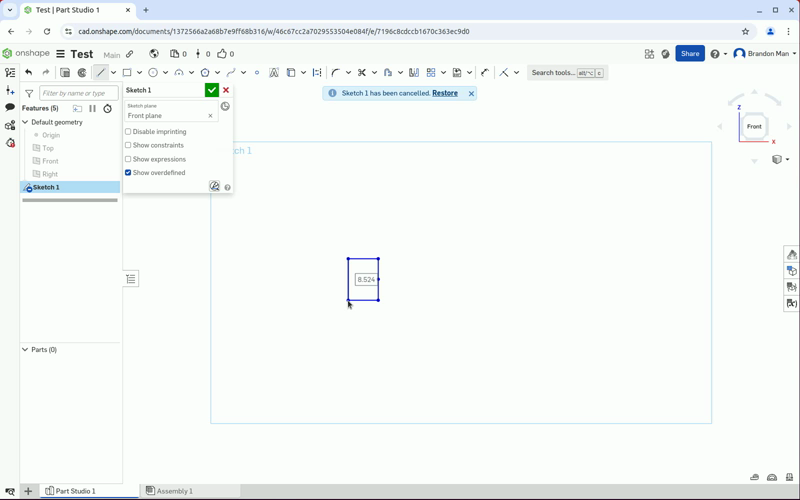
mouse_move(359, 267)
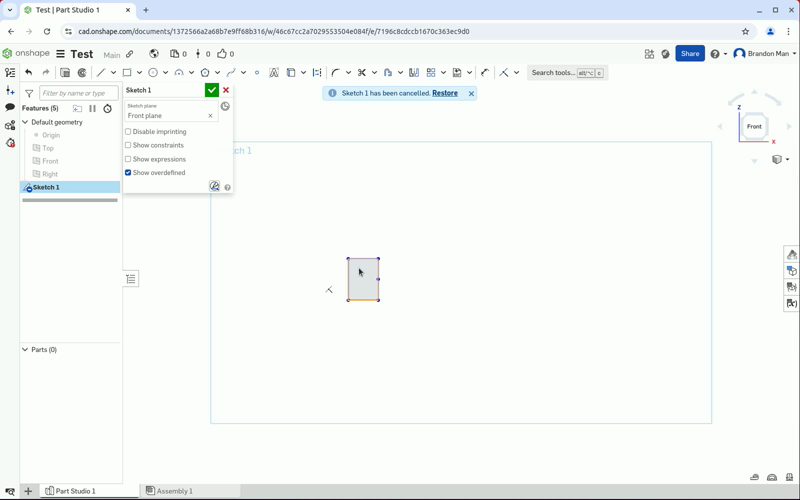
scroll(6)
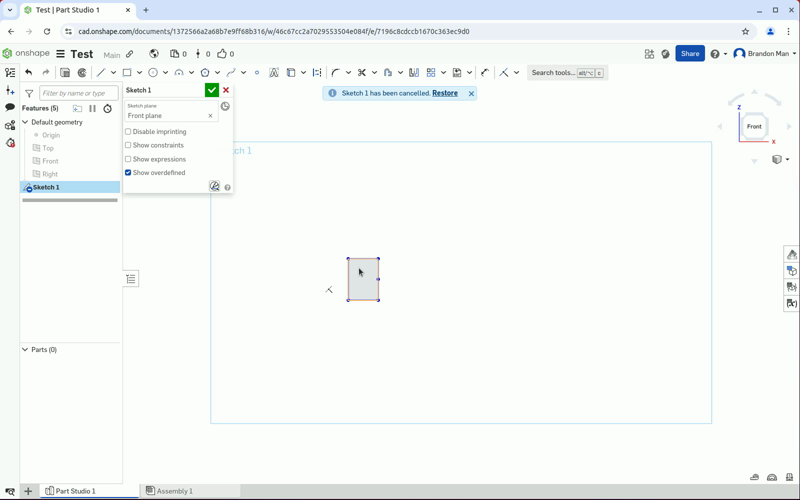
scroll(6)
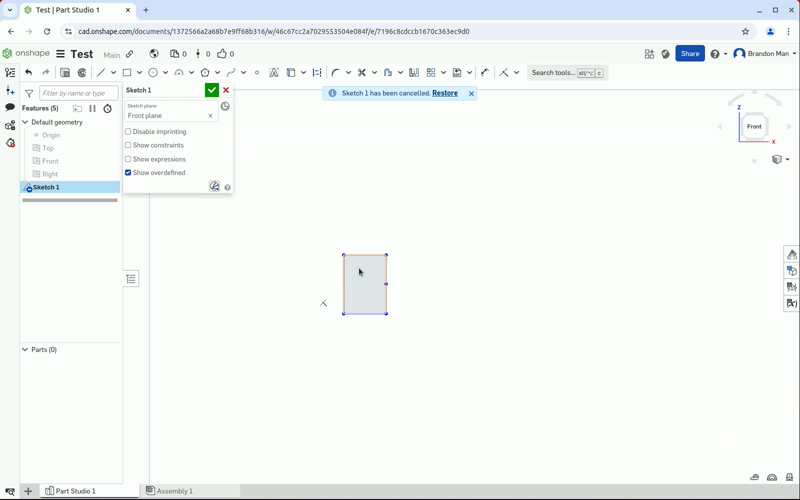
scroll(6)
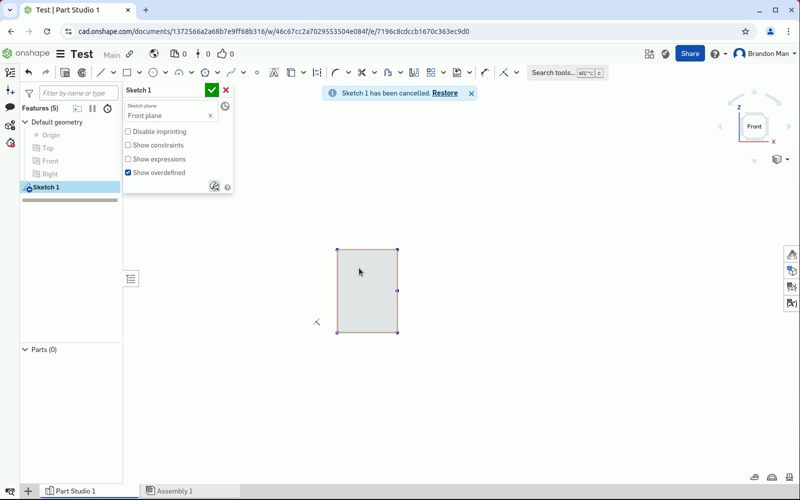
scroll(6)
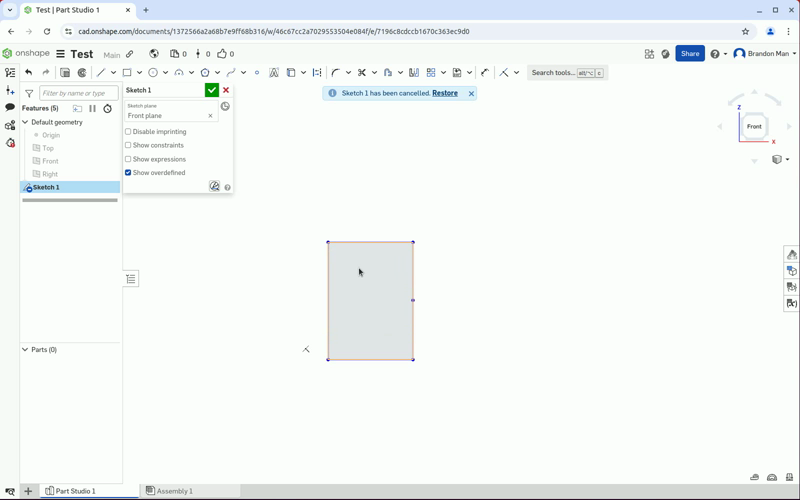
scroll(6)
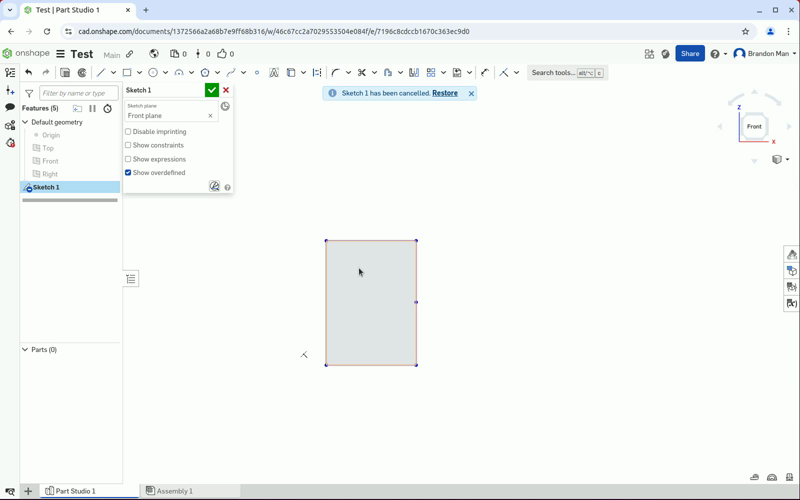
scroll(6)
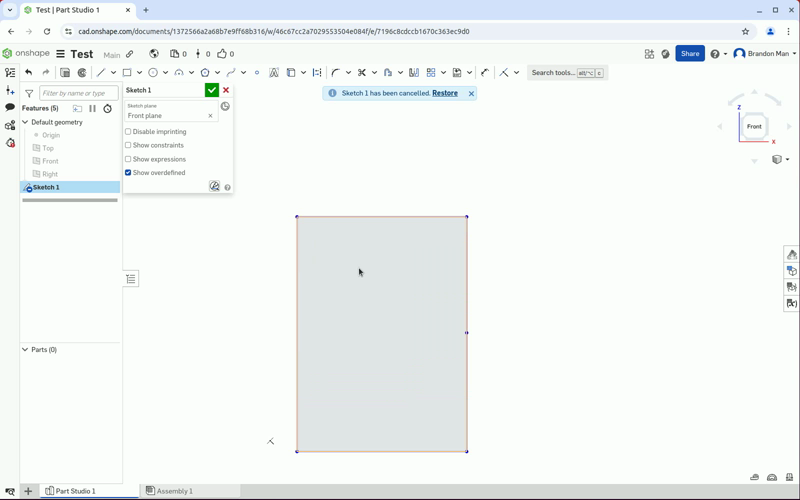
scroll(6)
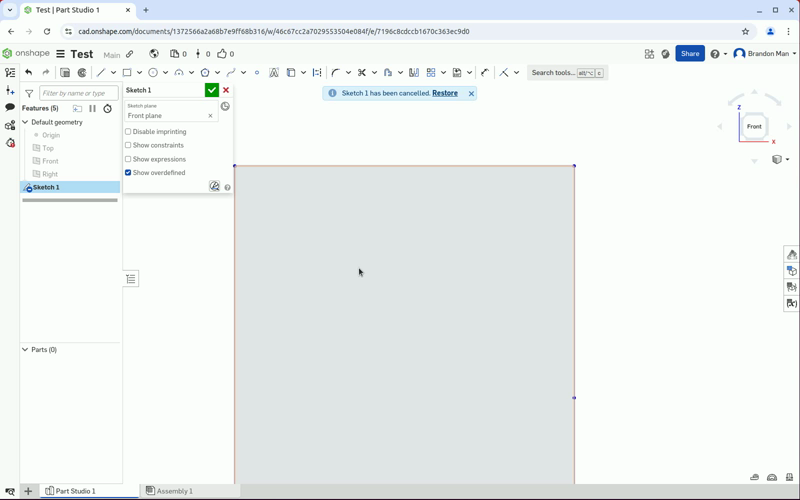
click(359, 267)
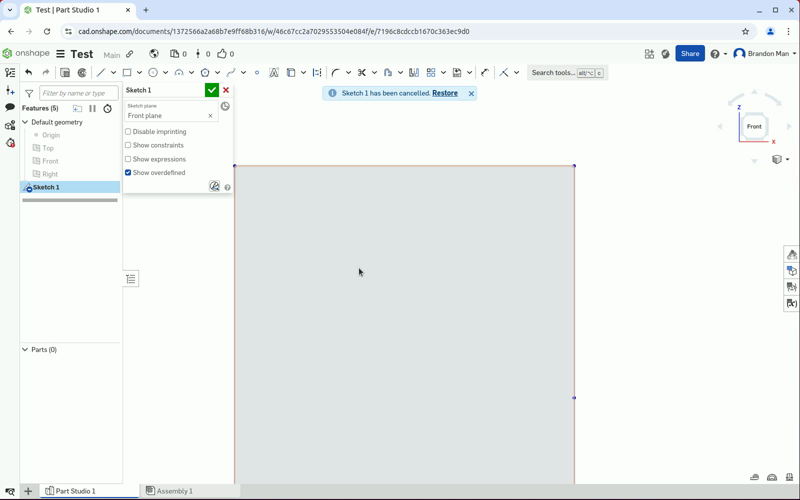
scroll(-6)
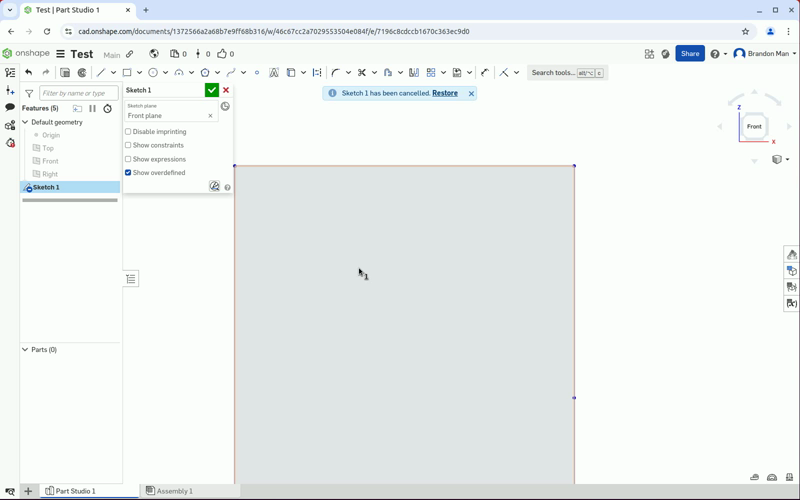
scroll(-6)
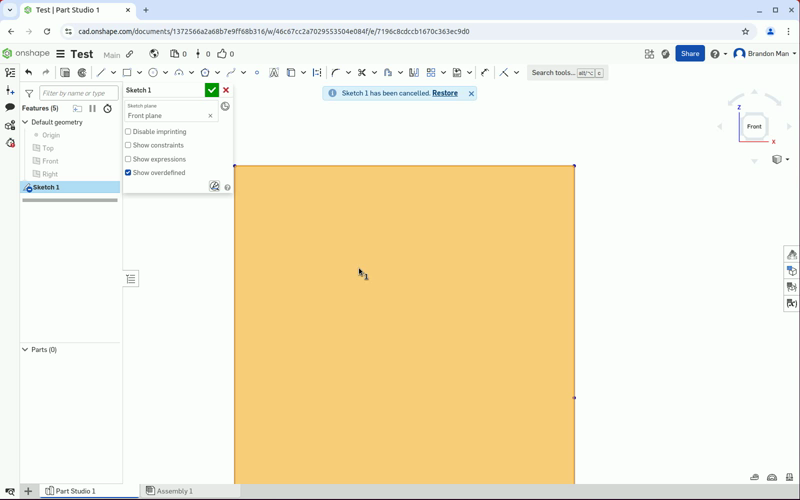
scroll(-6)
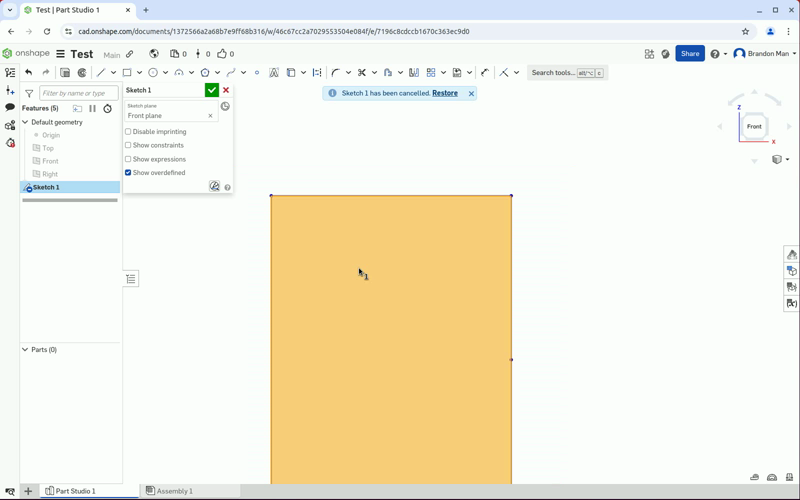
scroll(-6)
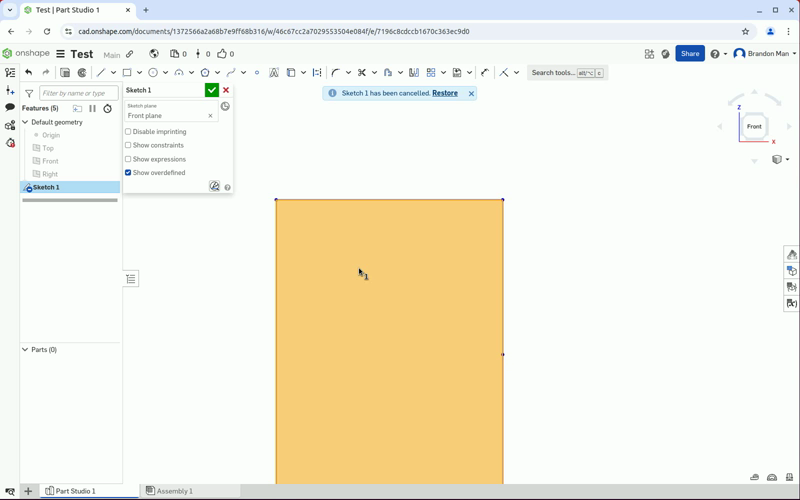
scroll(-6)
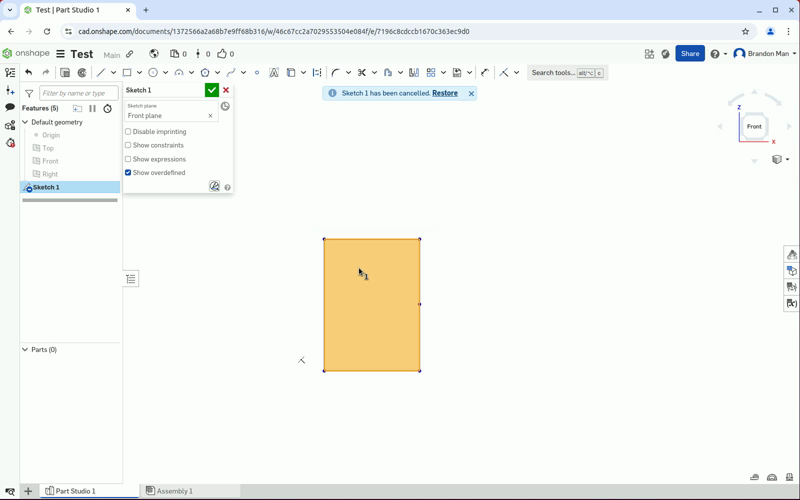
scroll(-6)
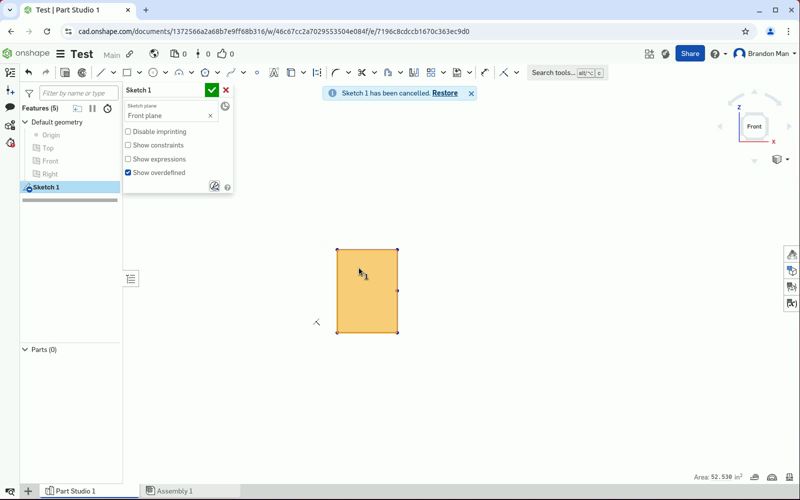
scroll(-6)
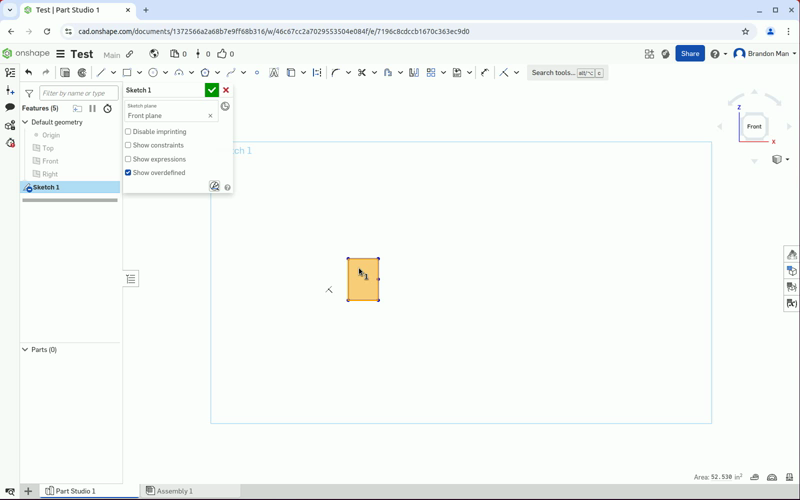
mouse_move(73, 352)
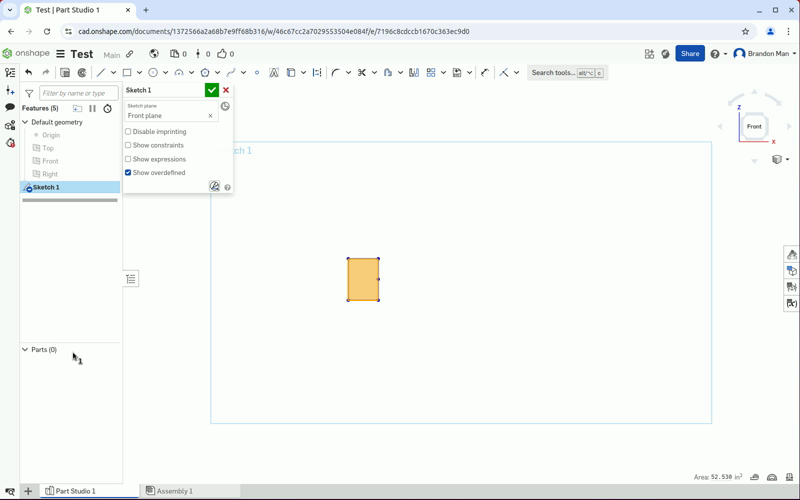
key(shift+y)
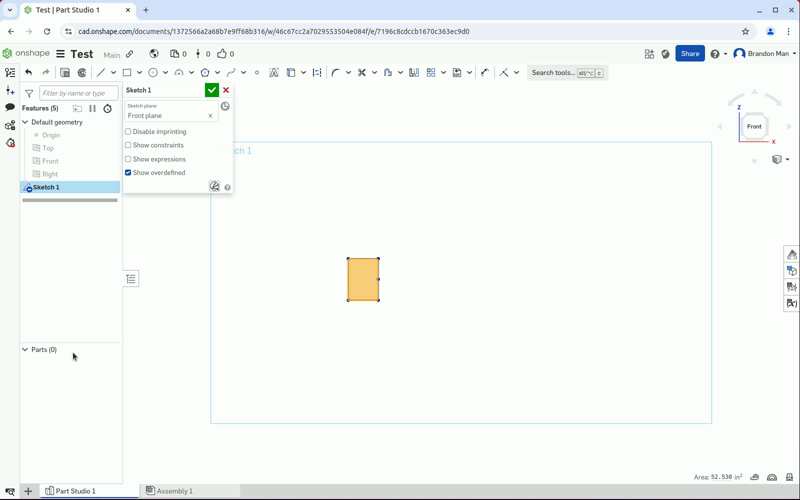
key(shift+e)
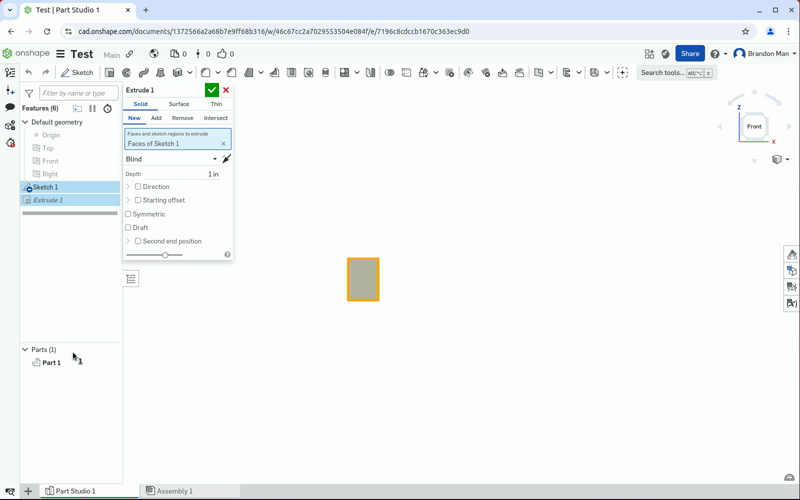
mouse_move(143, 106)
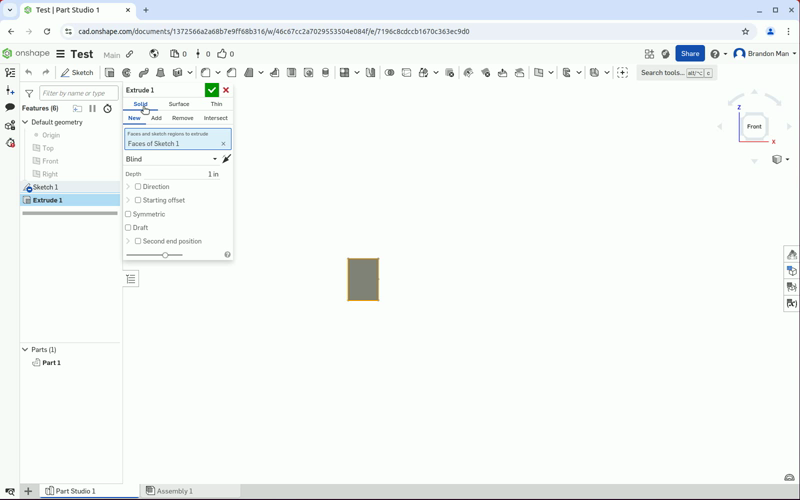
click(143, 106)
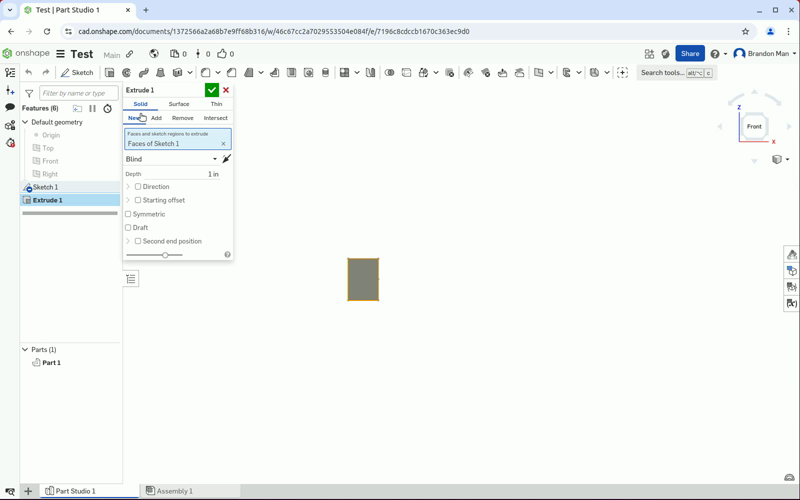
mouse_move(137, 120)
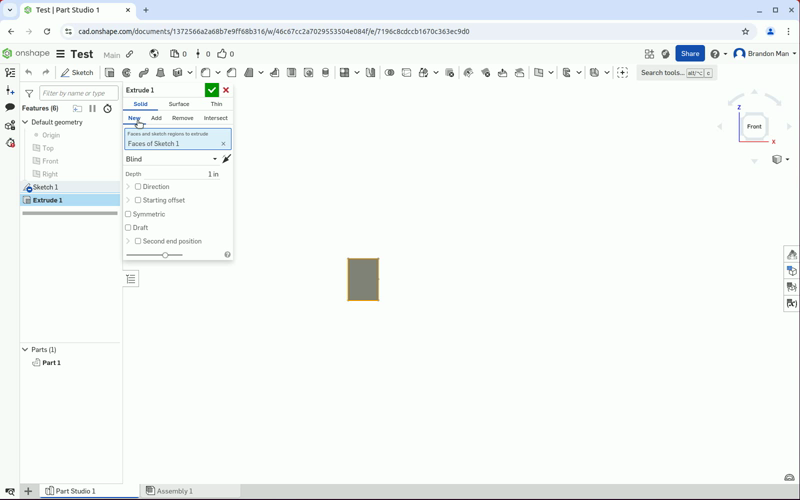
click(137, 120)
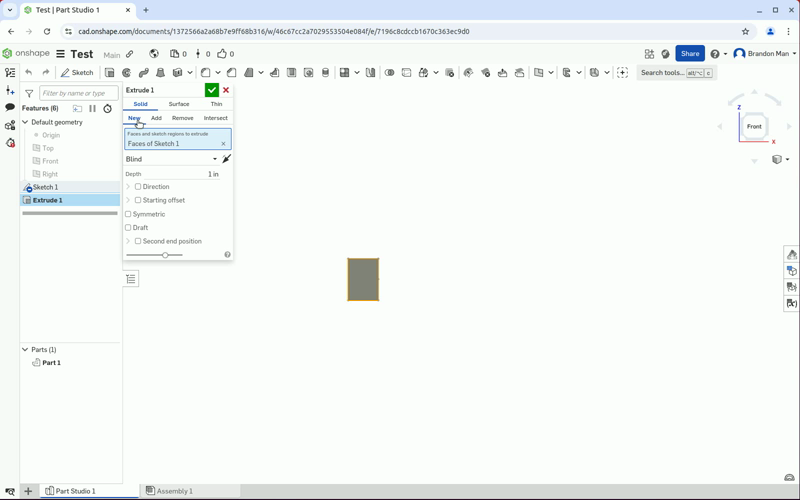
key(tab, 4)
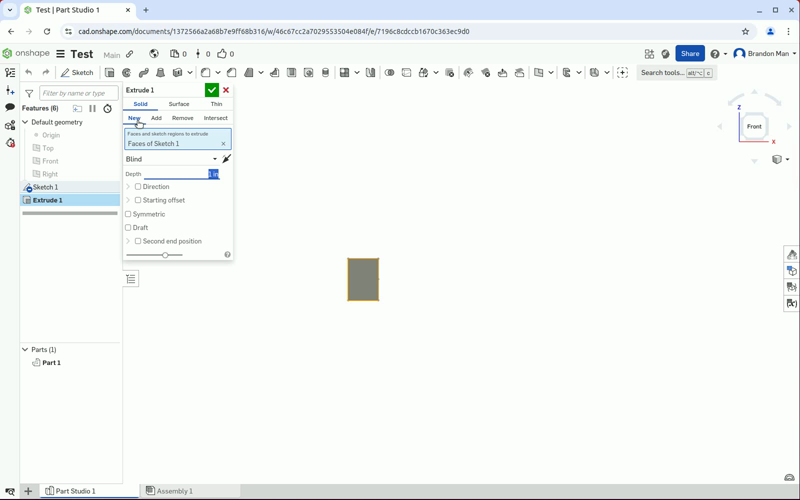
text(2.648)
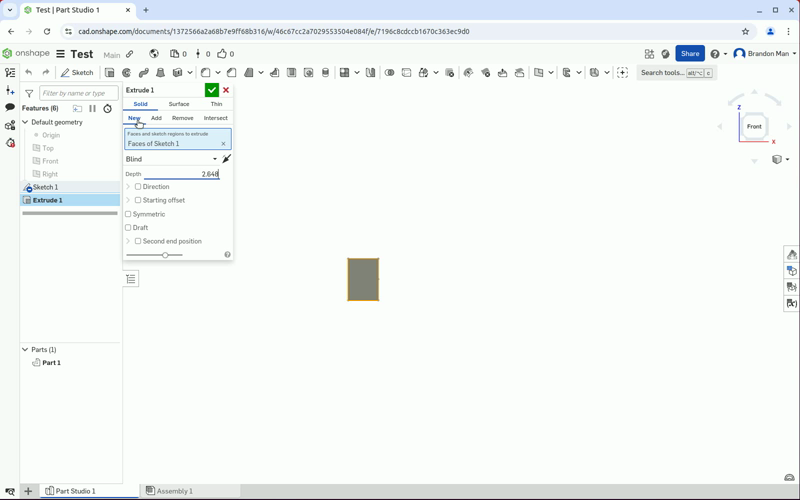
key(enter)
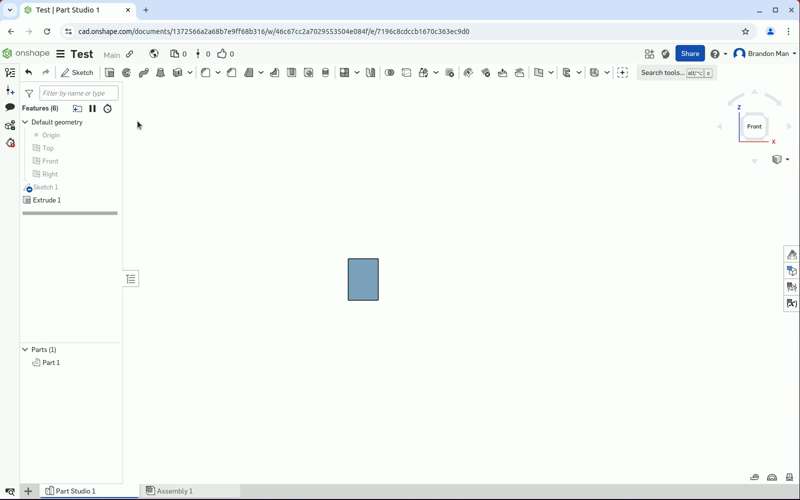
key(shift+h)
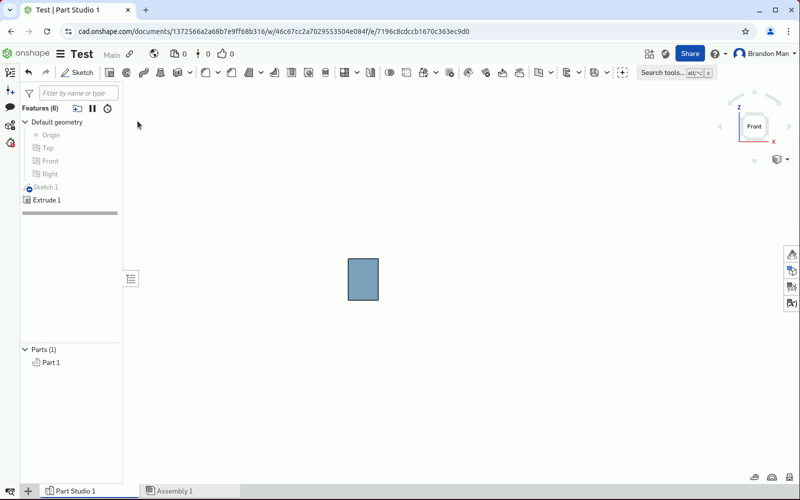
key(shift+h)
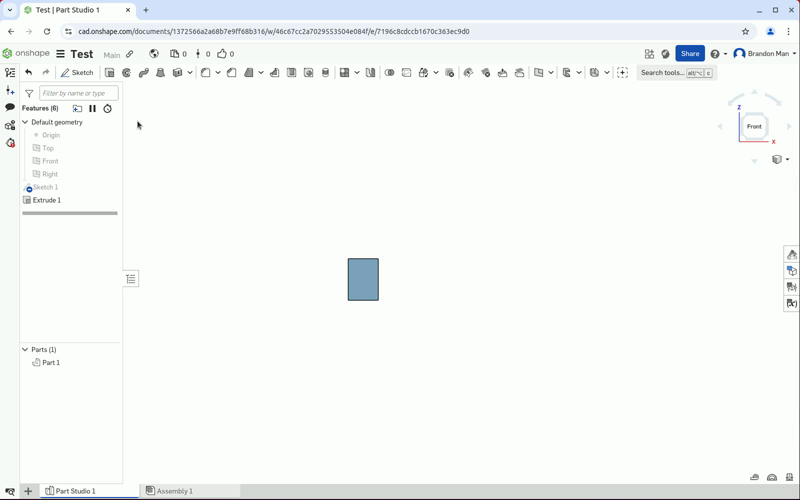
mouse_move(73, 189)
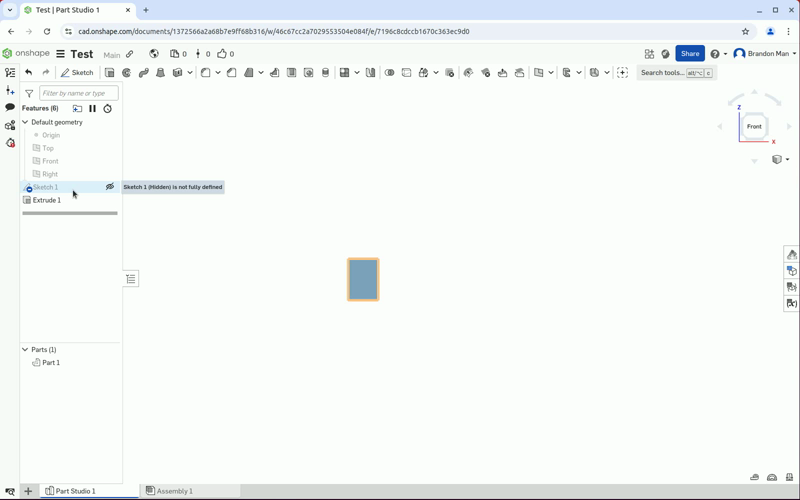
click(73, 189)
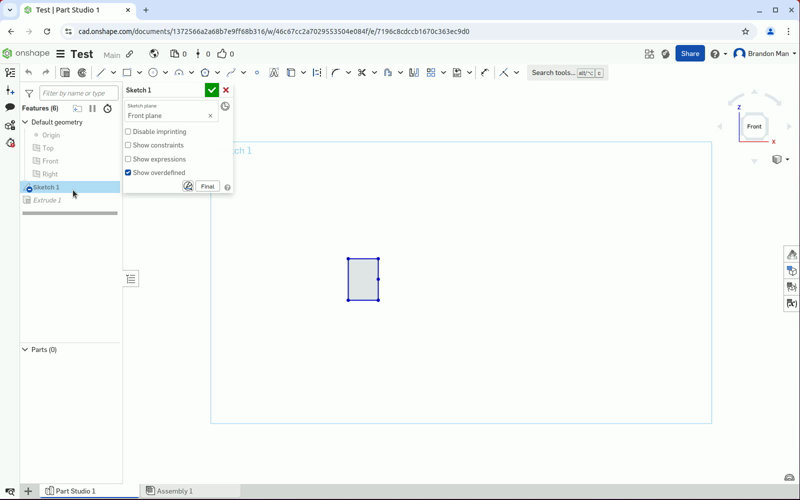
mouse_move(229, 92)
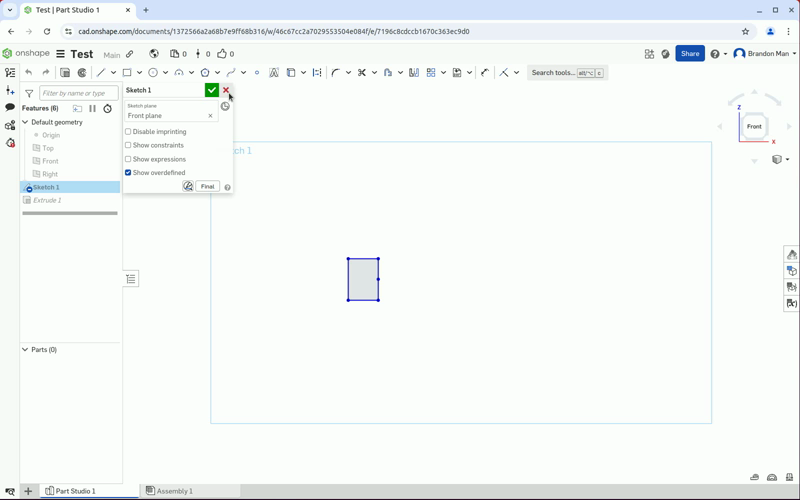
click(229, 92)
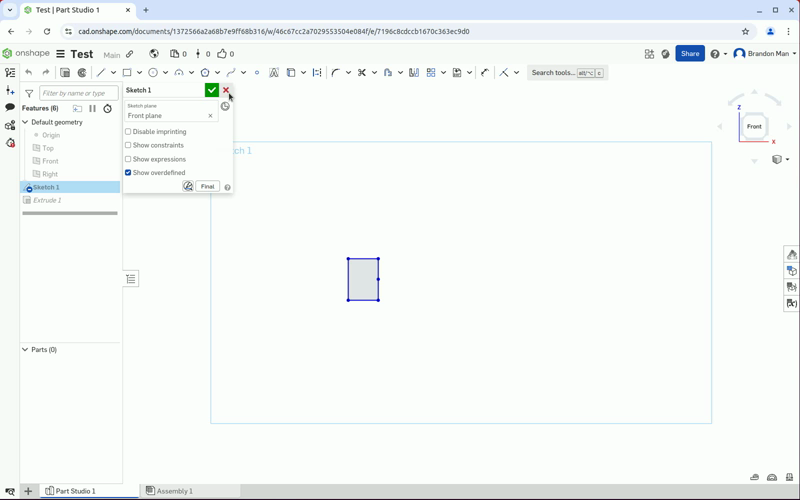
key(shift+s)
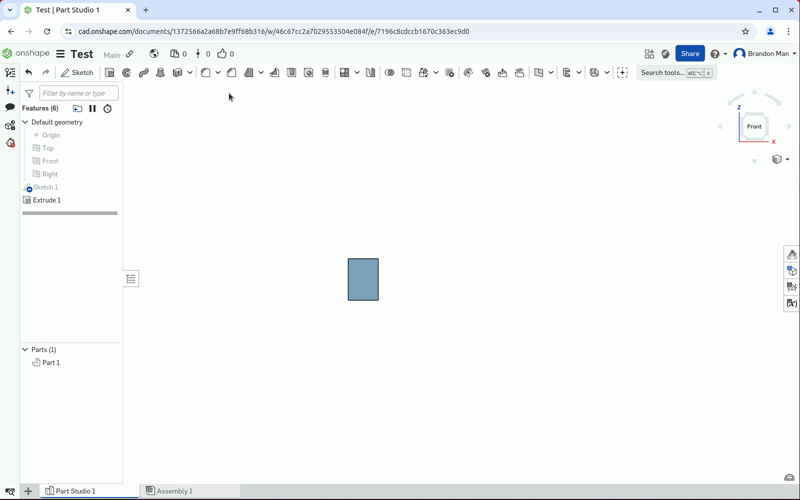
mouse_move(73, 163)
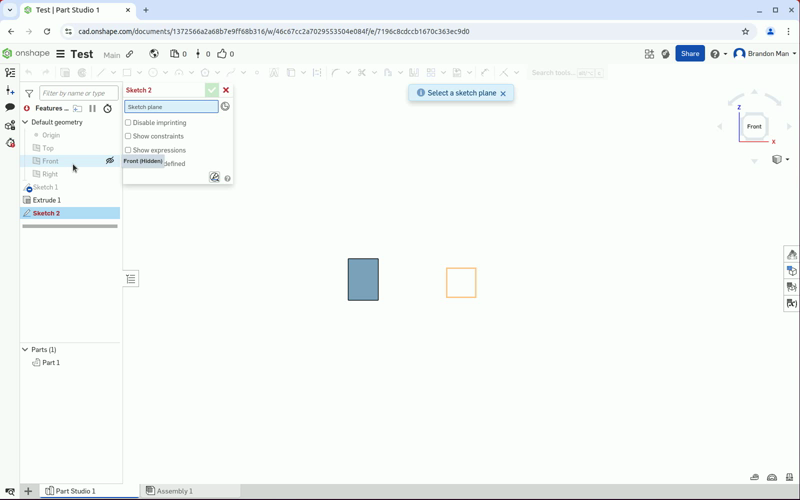
click(73, 163)
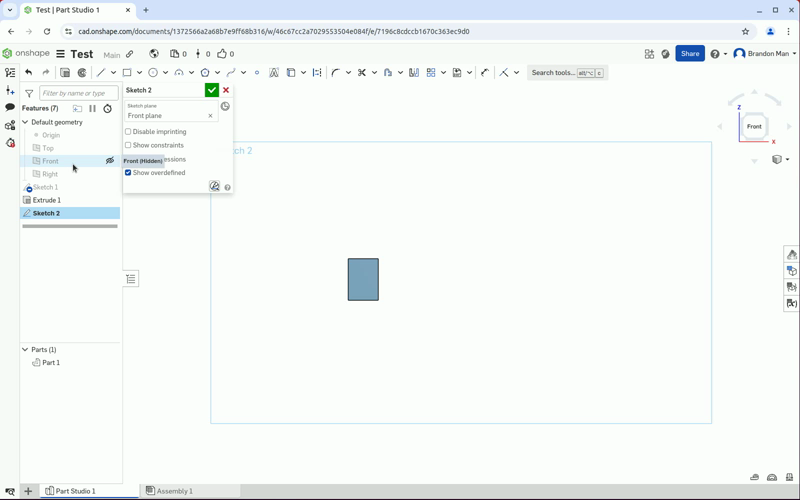
mouse_move(73, 352)
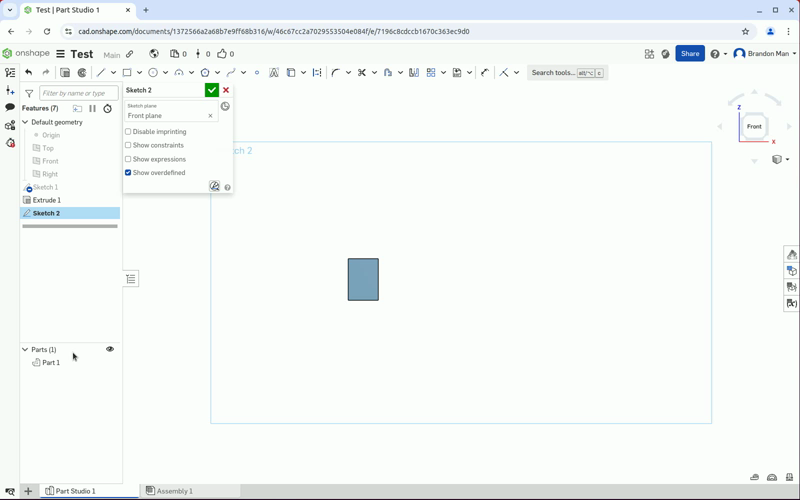
key(y)
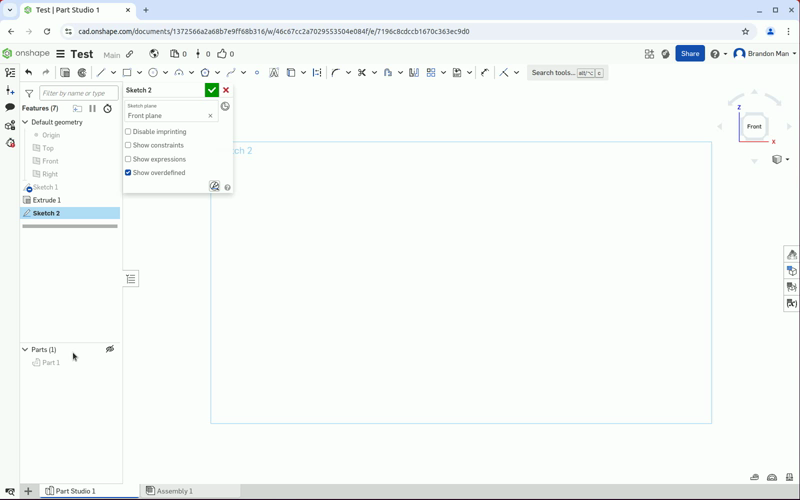
key(l)
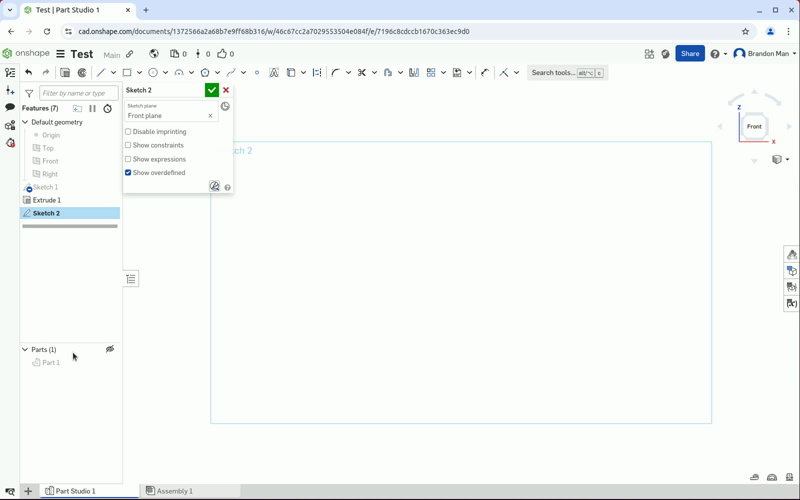
key_down(shift)
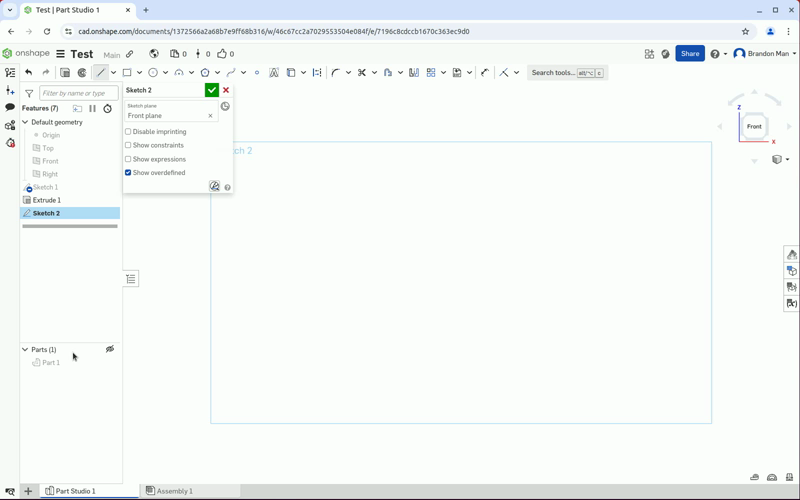
mouse_move(377, 300)
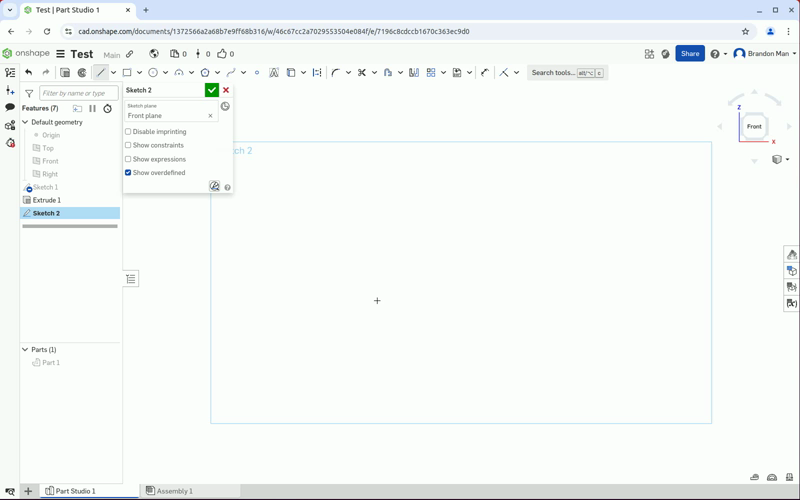
click(377, 300)
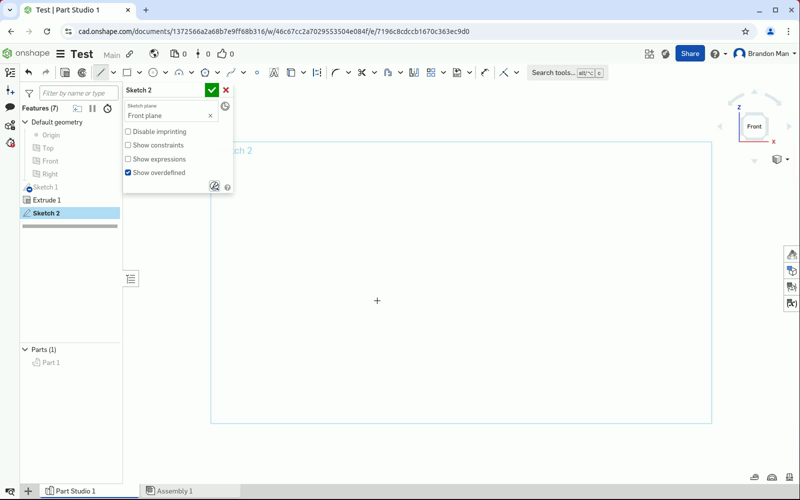
key_up(shift)
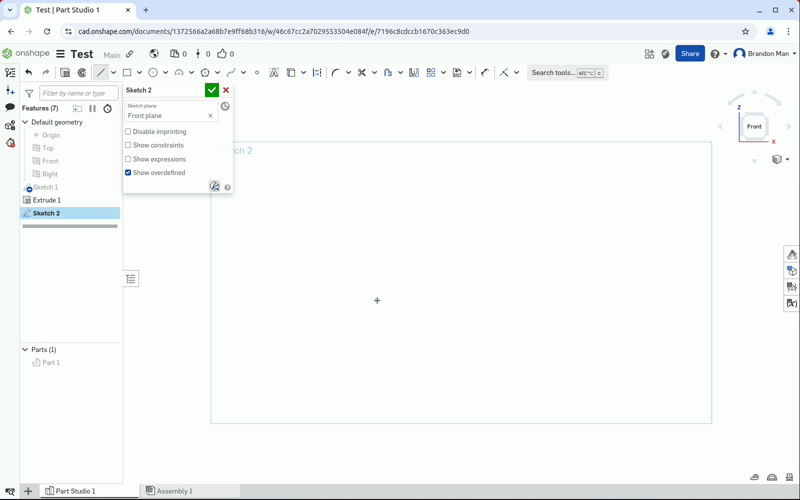
key_down(shift)
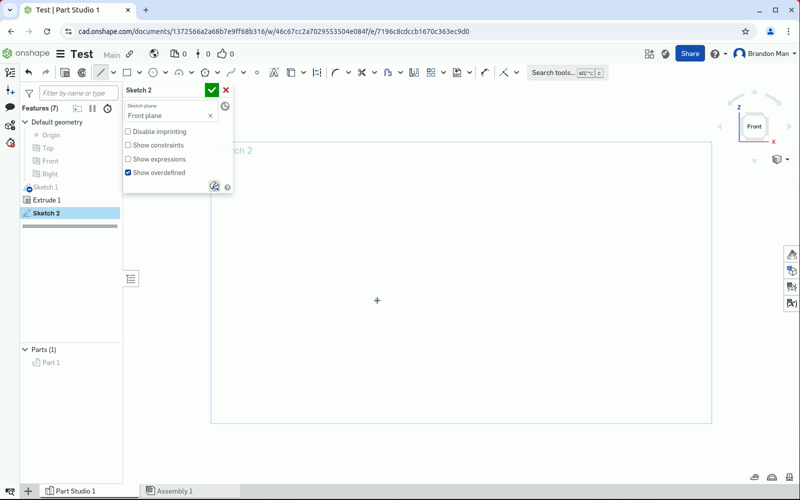
mouse_move(407, 300)
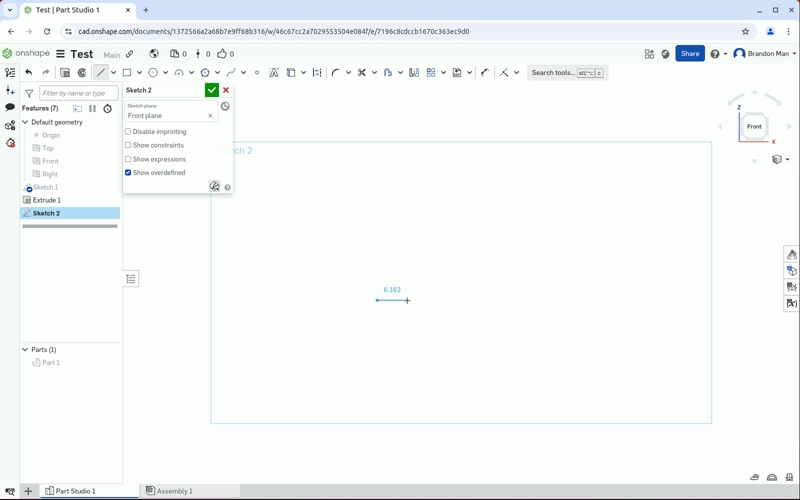
mouse_move(387, 300)
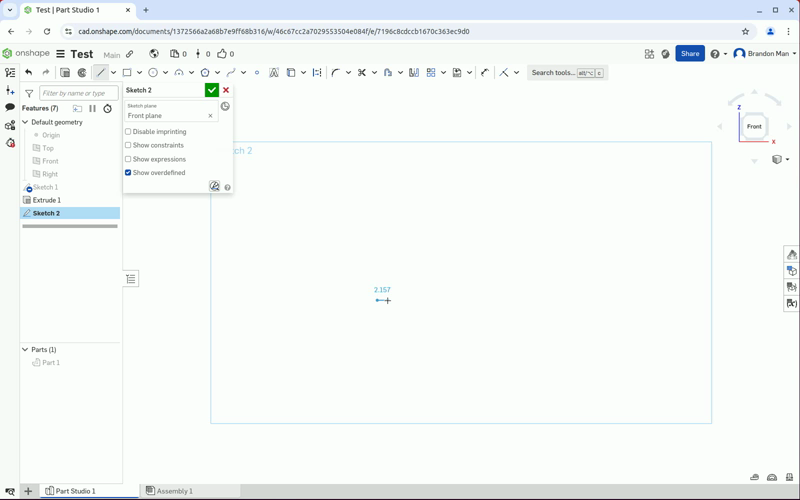
click(387, 300)
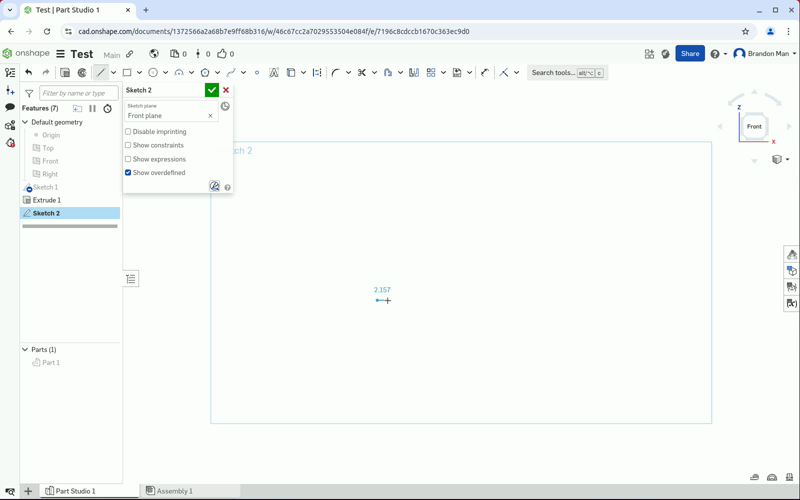
key_up(shift)
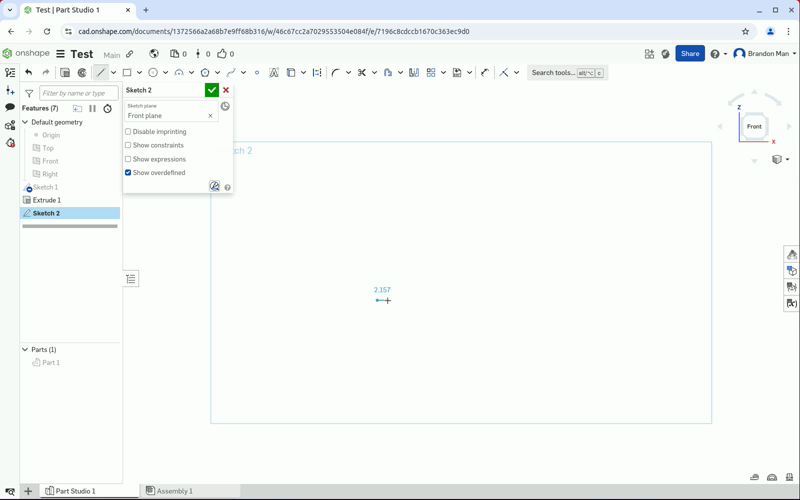
key_down(shift)
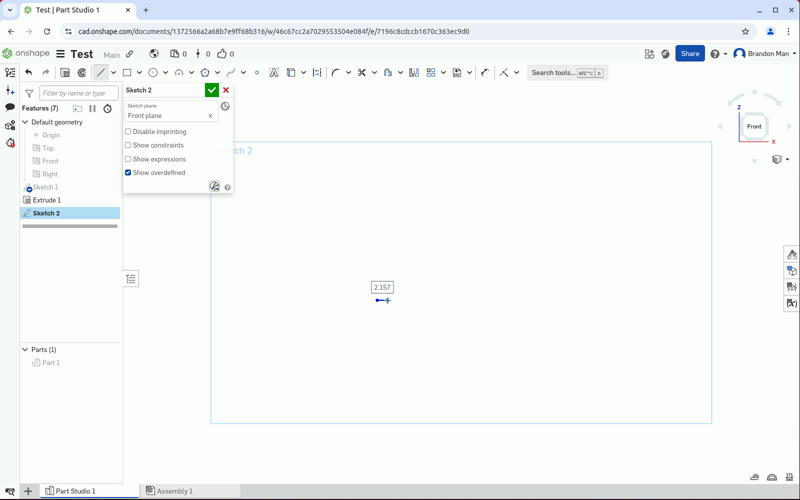
mouse_move(417, 300)
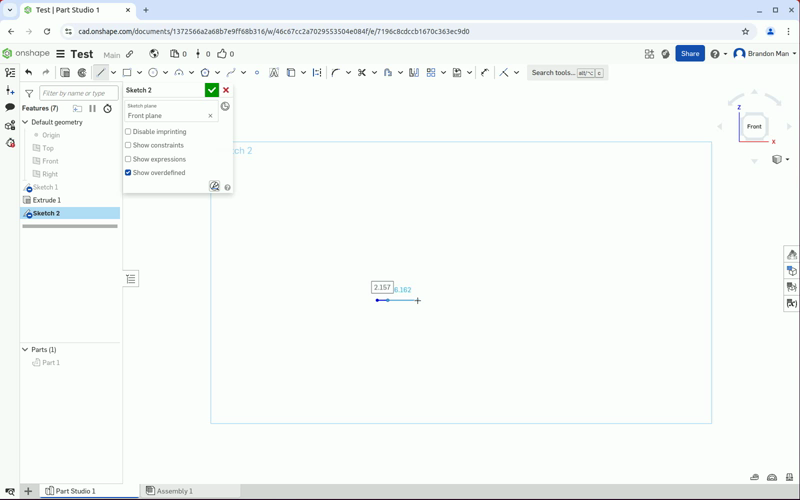
mouse_move(387, 278)
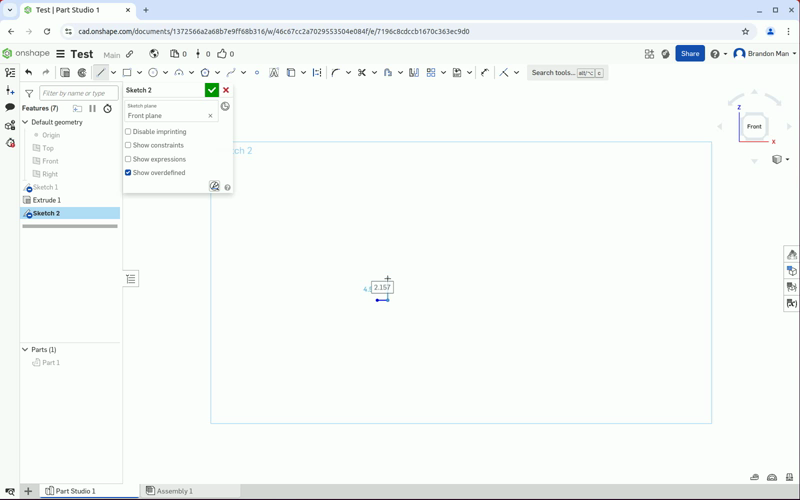
click(387, 278)
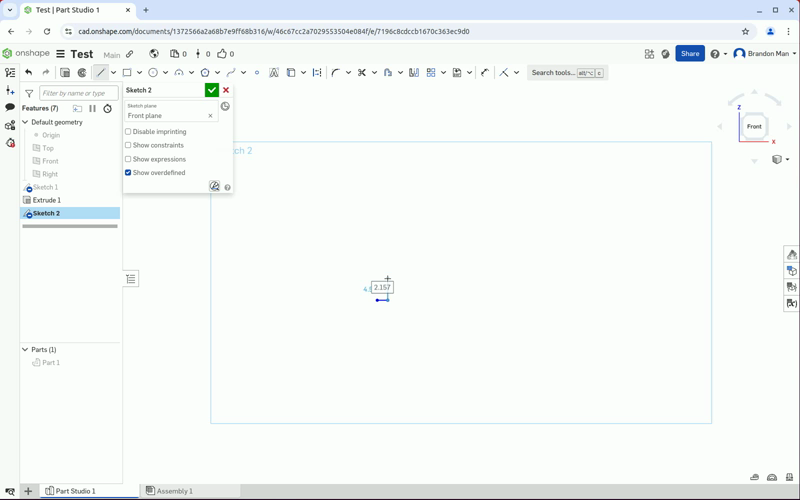
key_up(shift)
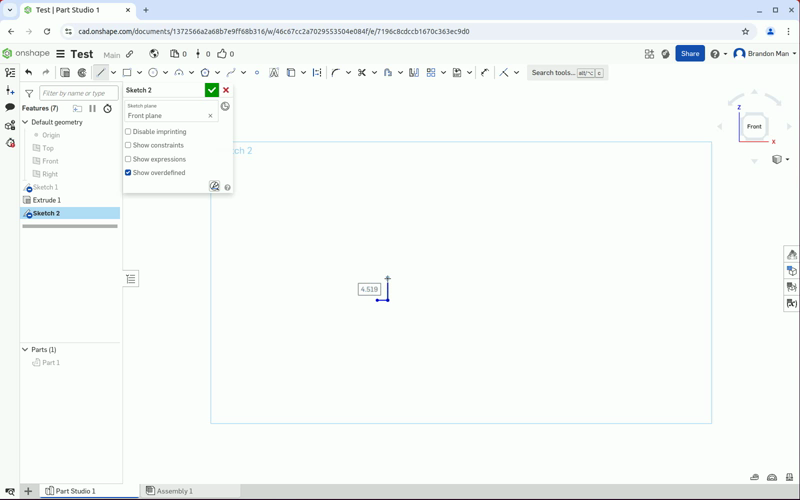
key_down(shift)
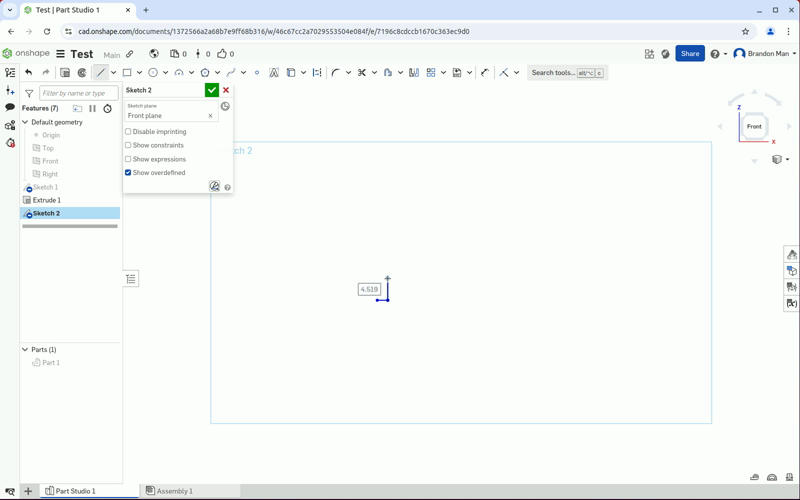
mouse_move(417, 278)
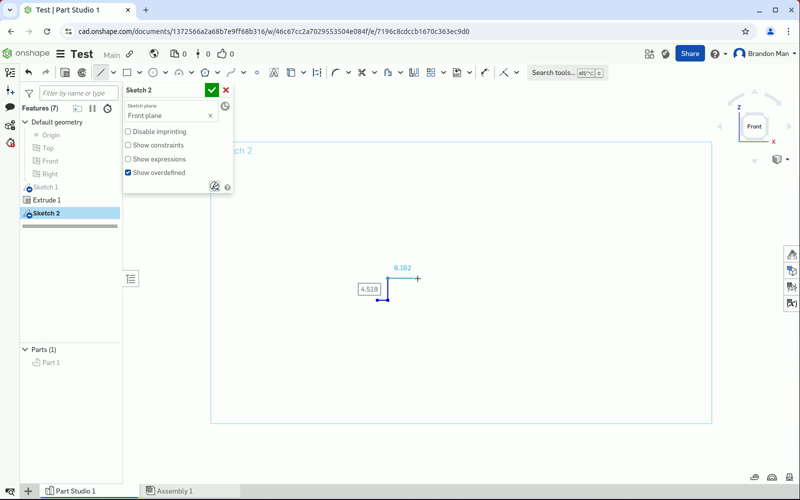
mouse_move(377, 278)
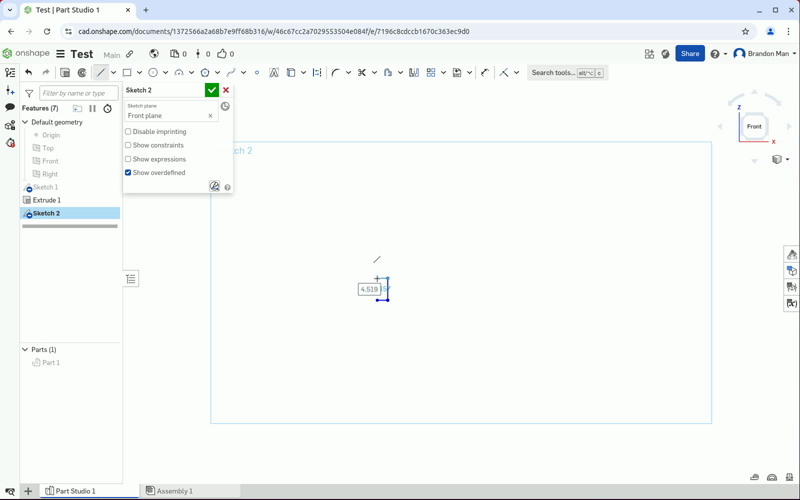
click(377, 278)
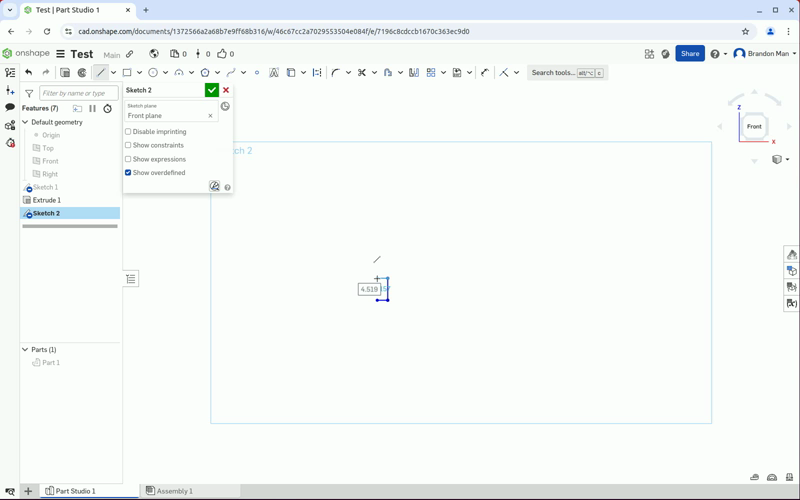
key_up(shift)
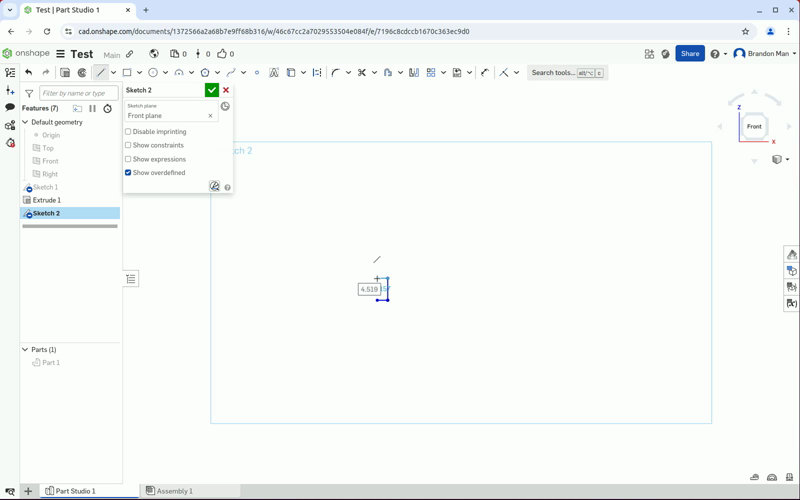
mouse_move(407, 278)
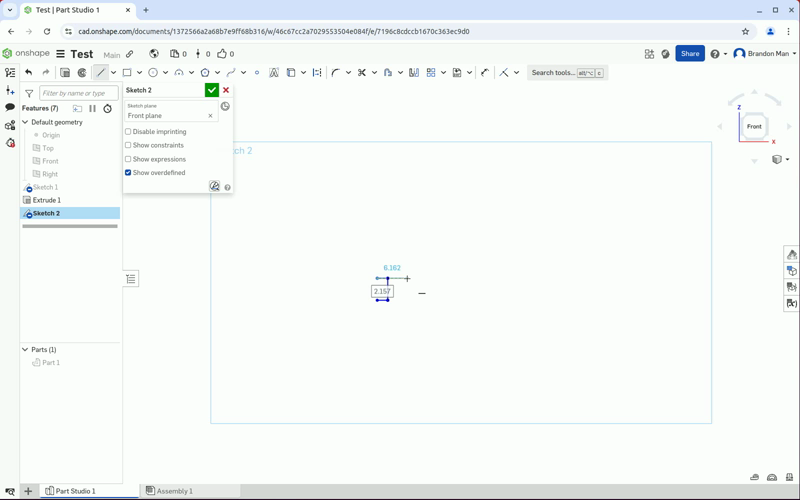
key_down(shift)
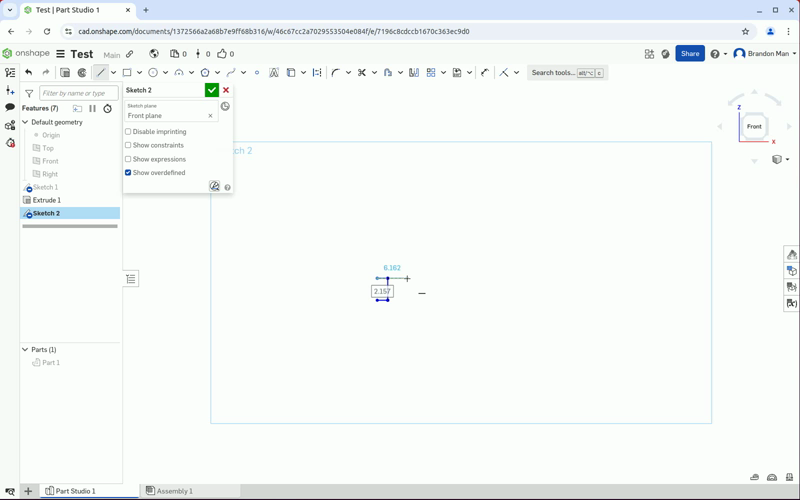
mouse_move(377, 300)
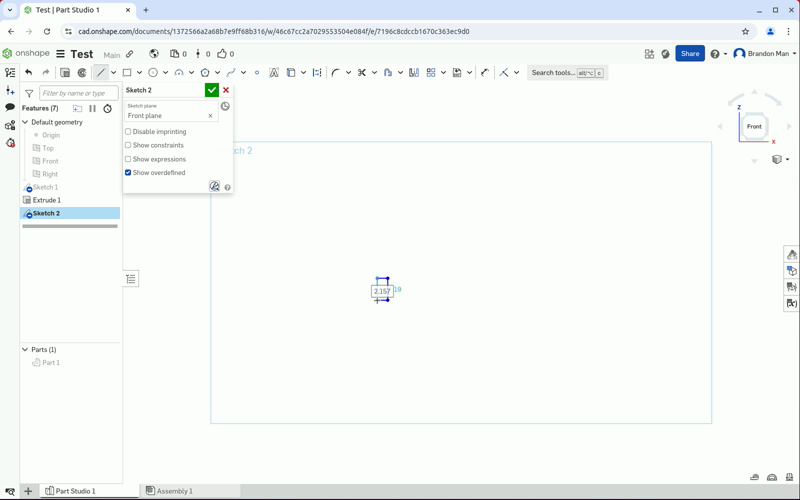
key_up(shift)
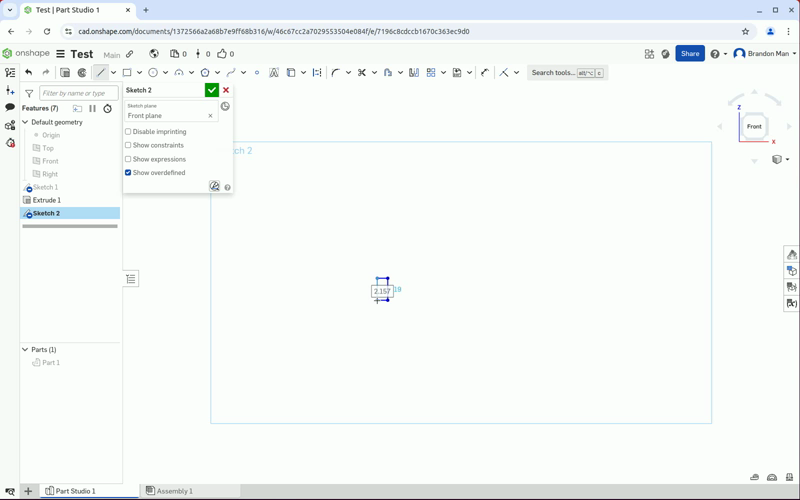
click(377, 300)
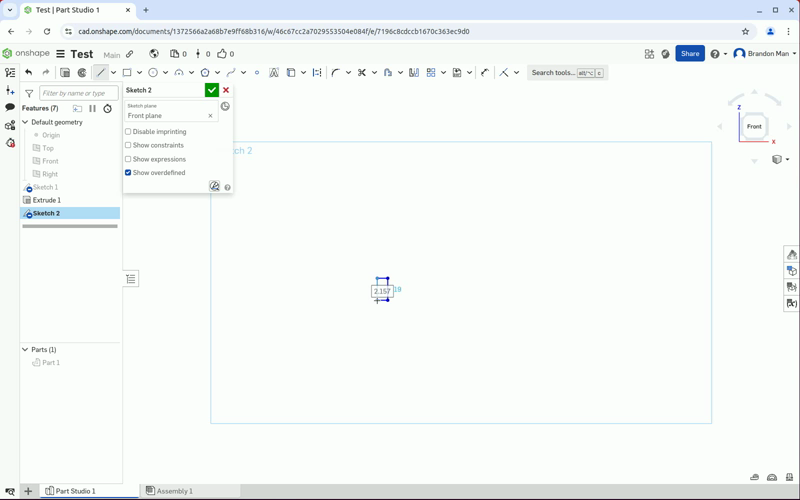
key(esc)
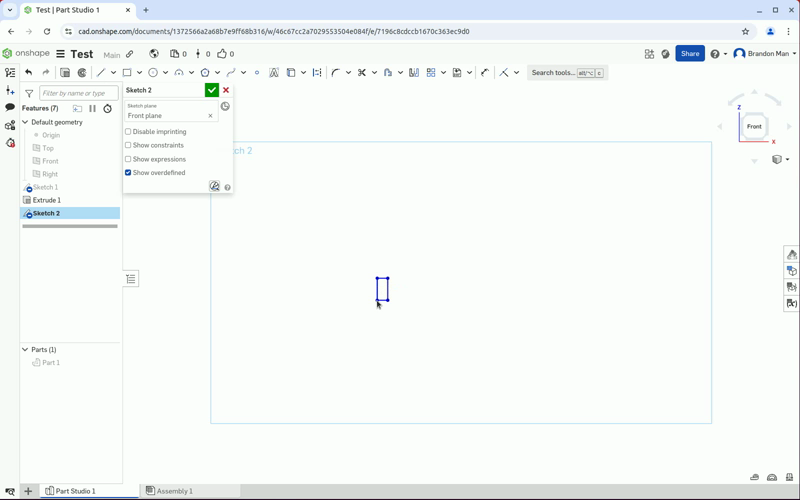
mouse_move(380, 288)
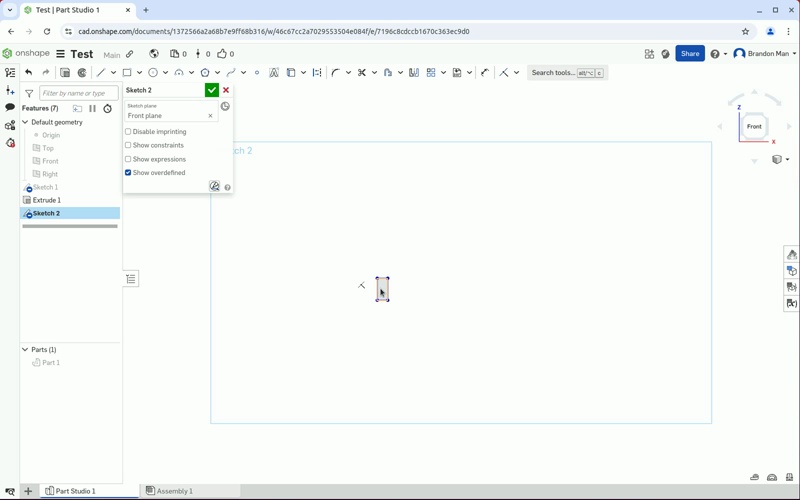
scroll(6)
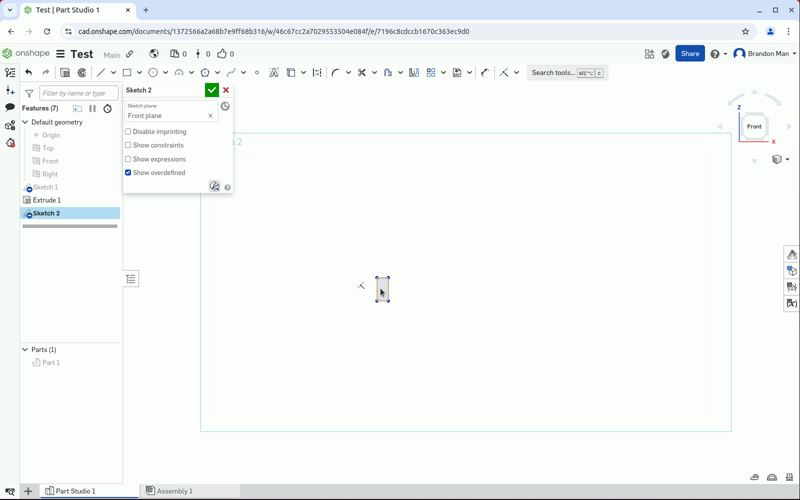
scroll(6)
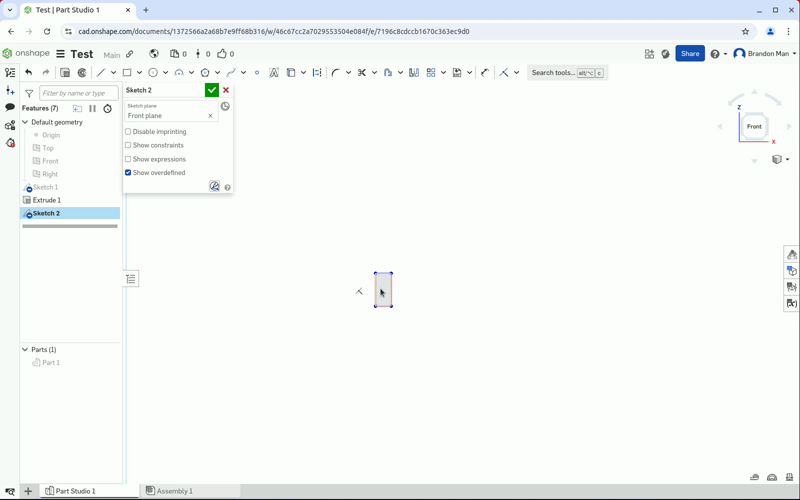
scroll(6)
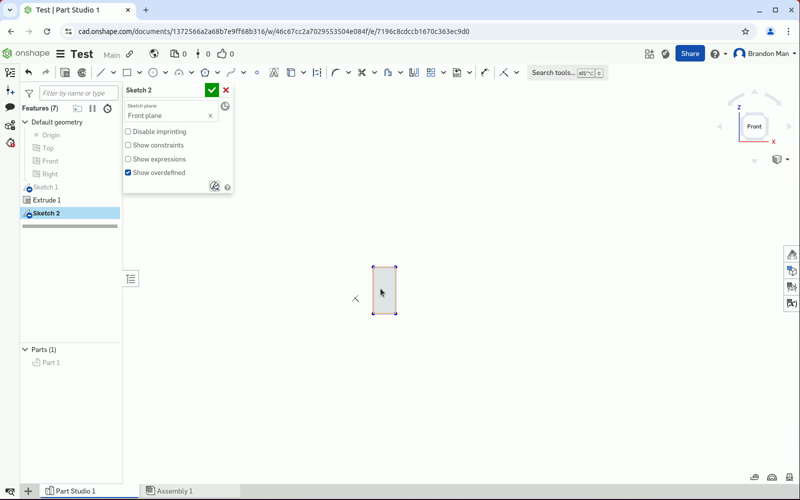
scroll(6)
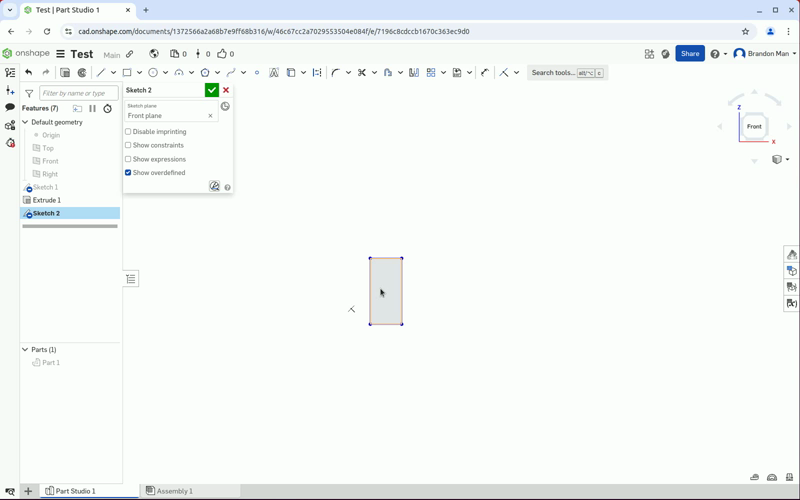
scroll(6)
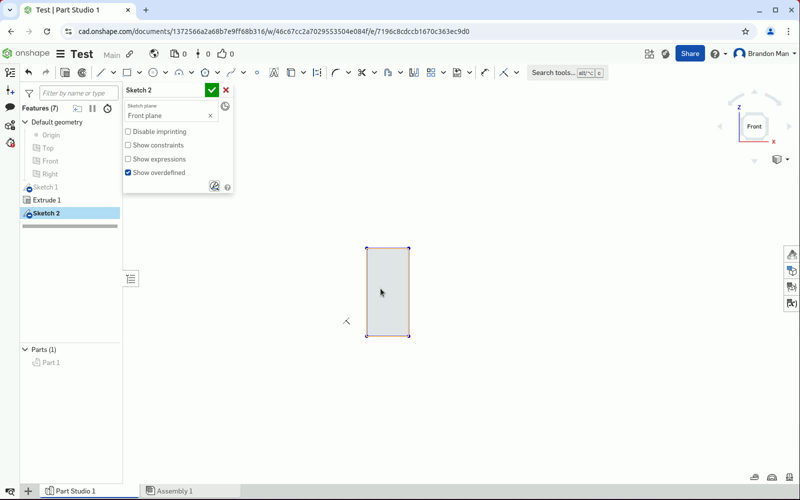
scroll(6)
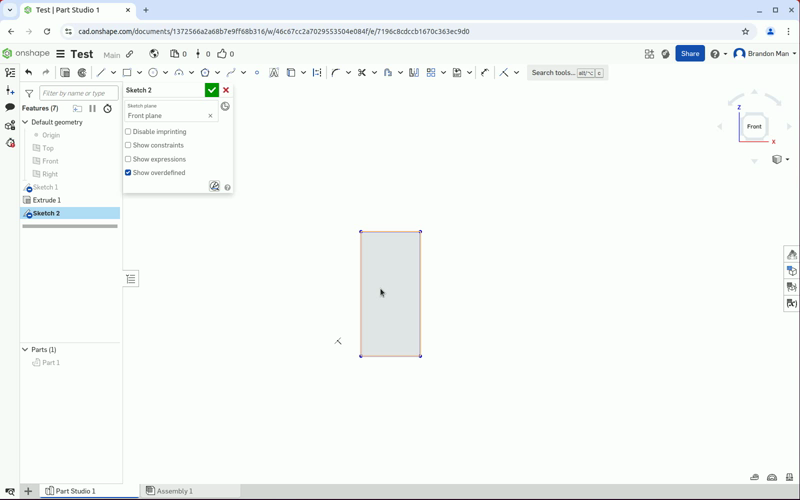
scroll(6)
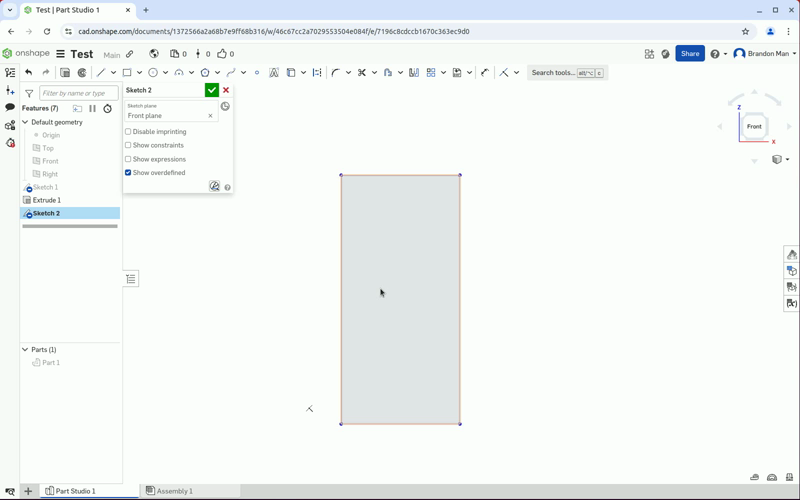
click(380, 288)
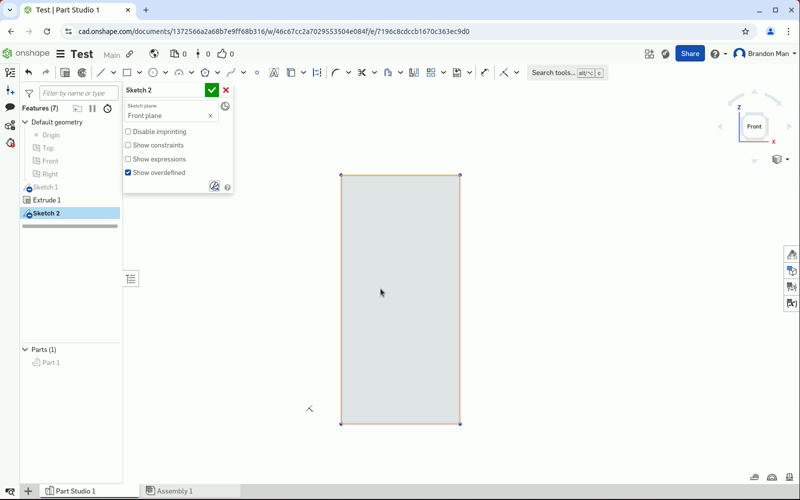
scroll(-6)
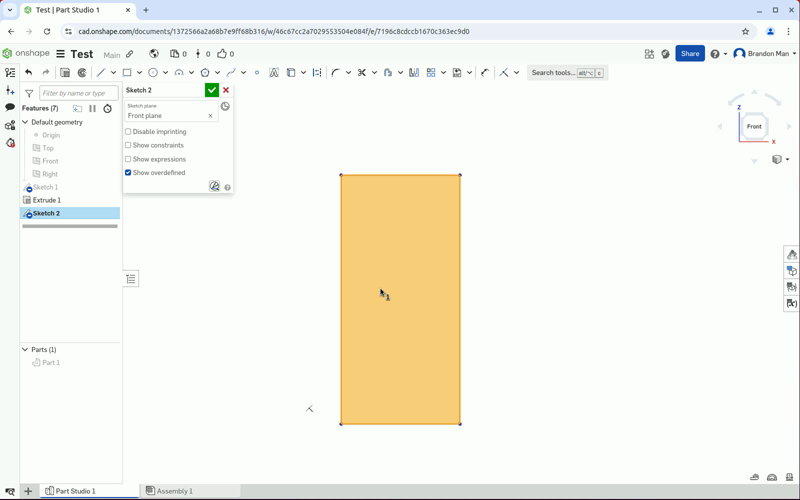
scroll(-6)
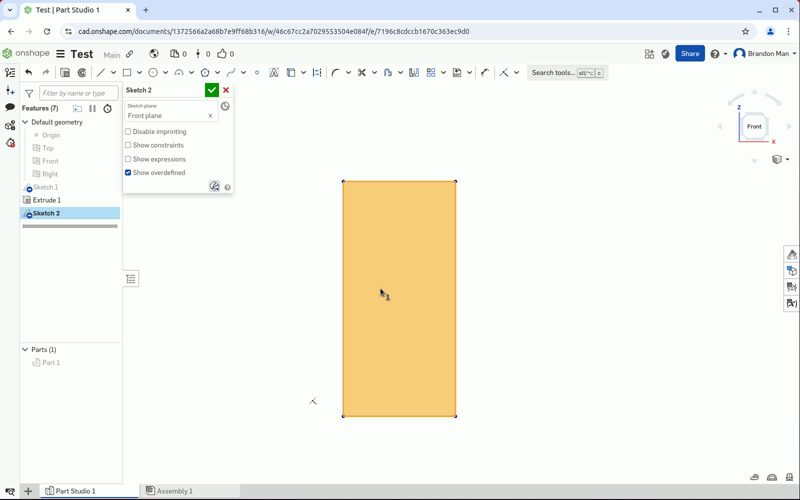
scroll(-6)
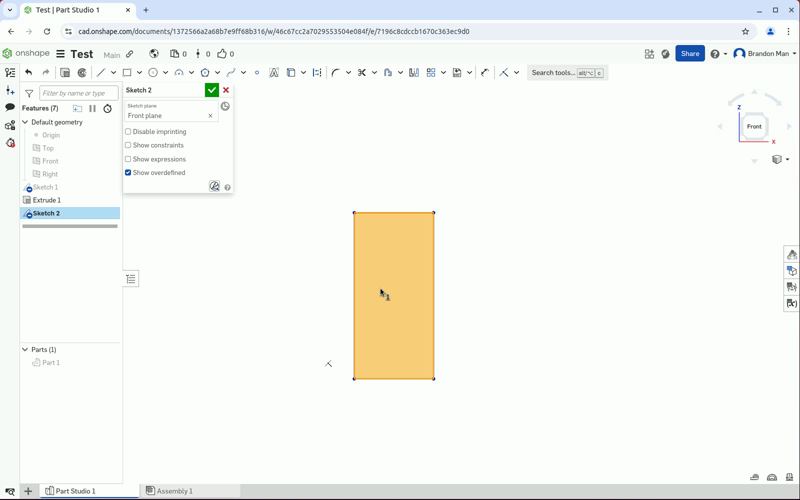
scroll(-6)
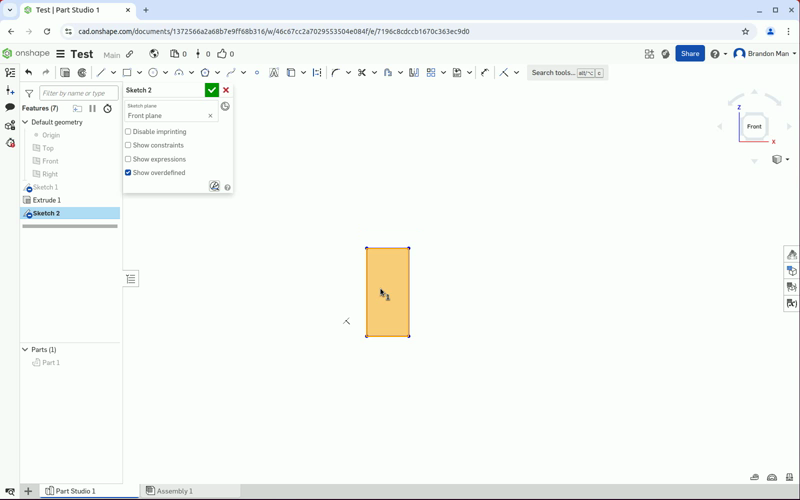
scroll(-6)
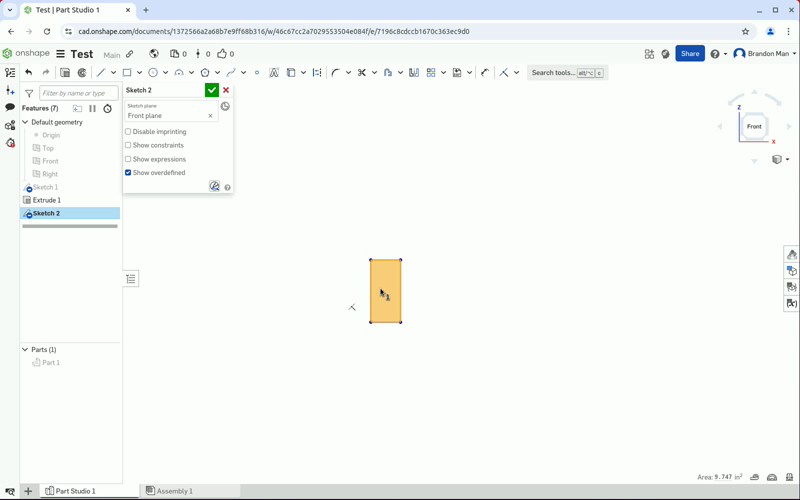
scroll(-6)
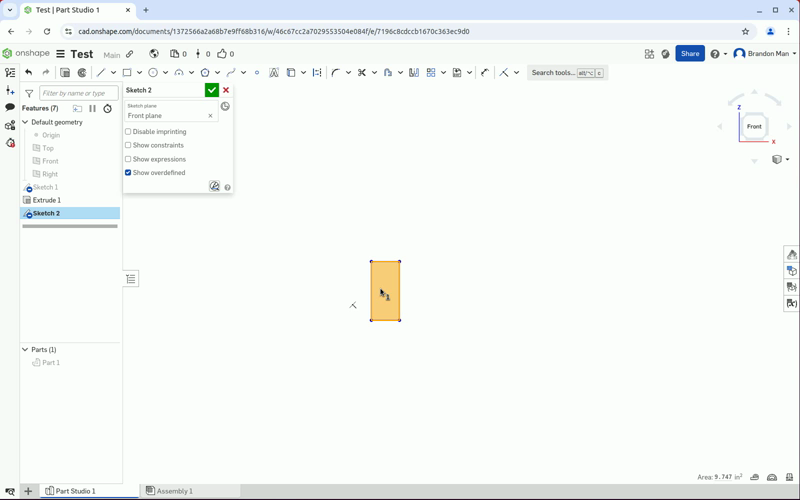
scroll(-6)
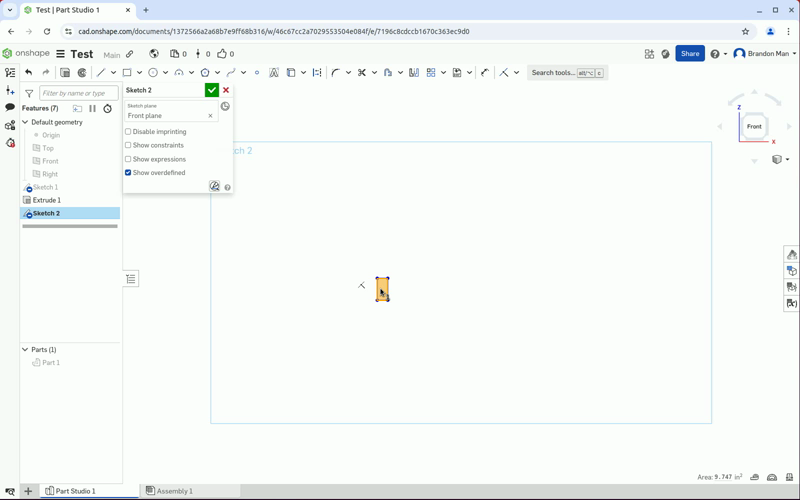
mouse_move(73, 352)
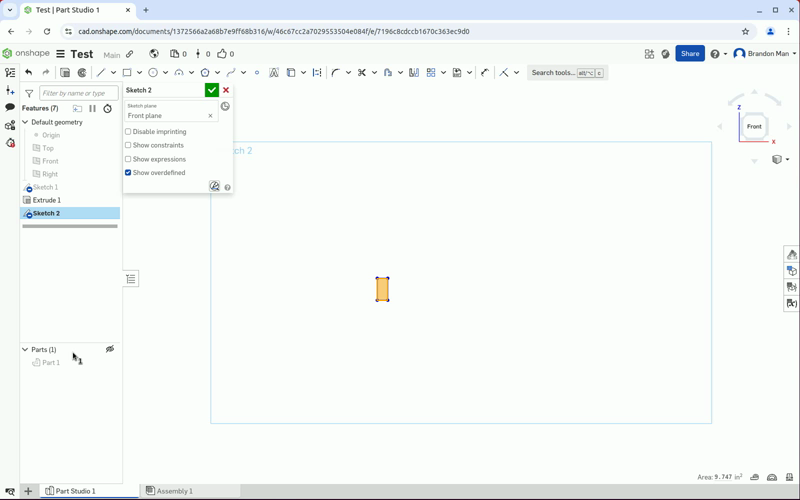
key(shift+y)
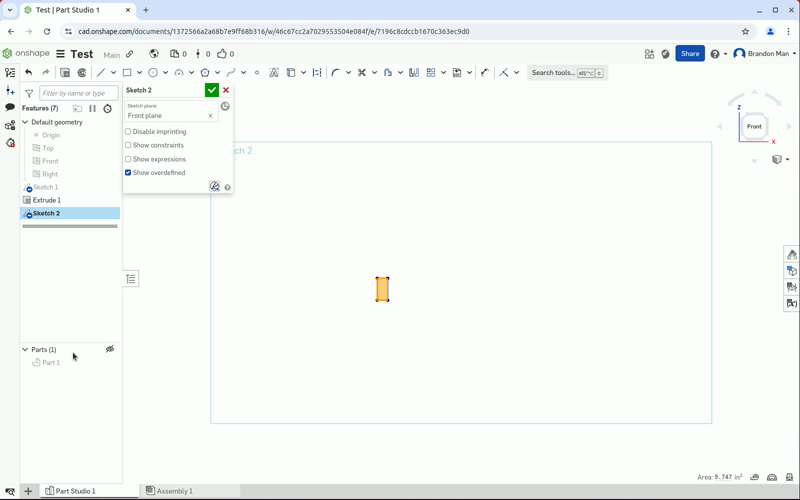
key(shift+e)
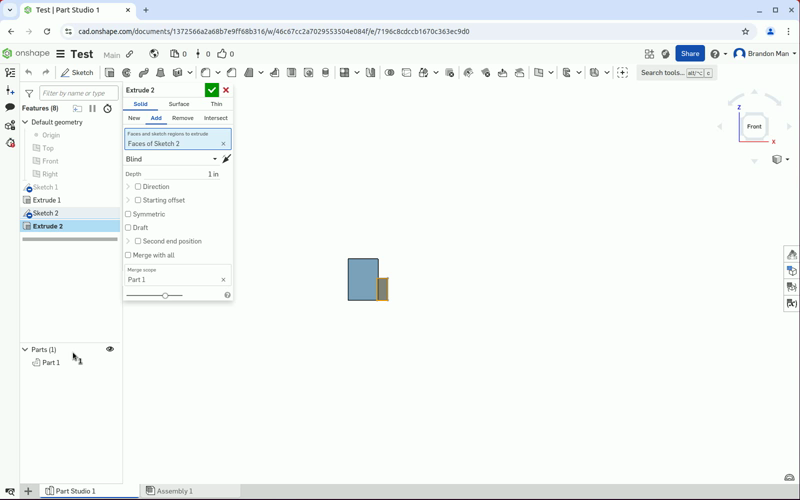
mouse_move(143, 106)
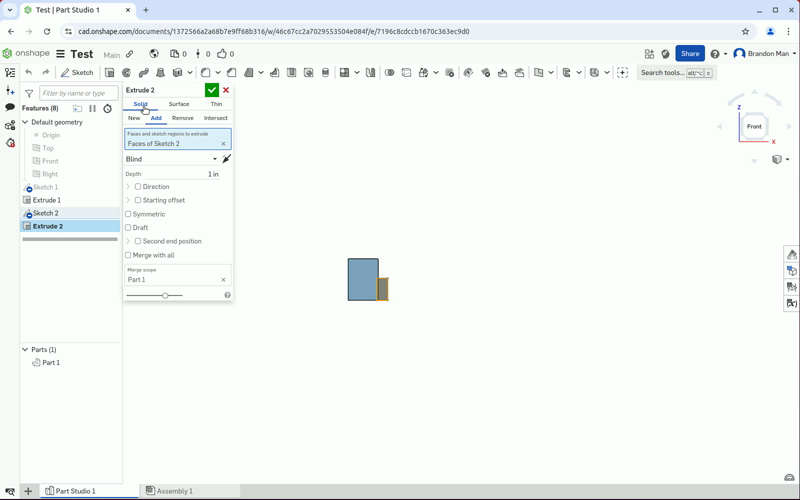
click(143, 106)
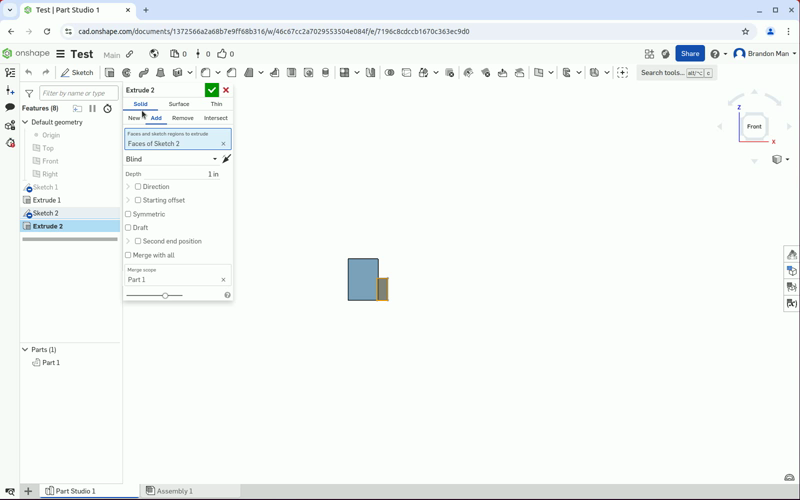
mouse_move(137, 120)
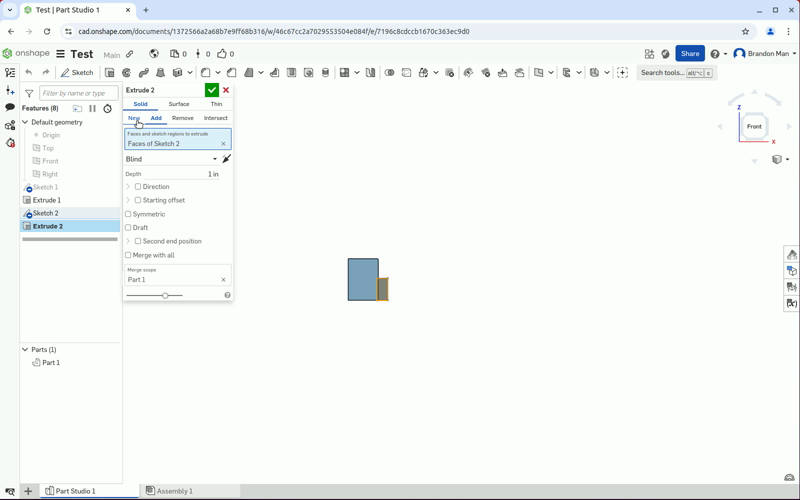
click(137, 120)
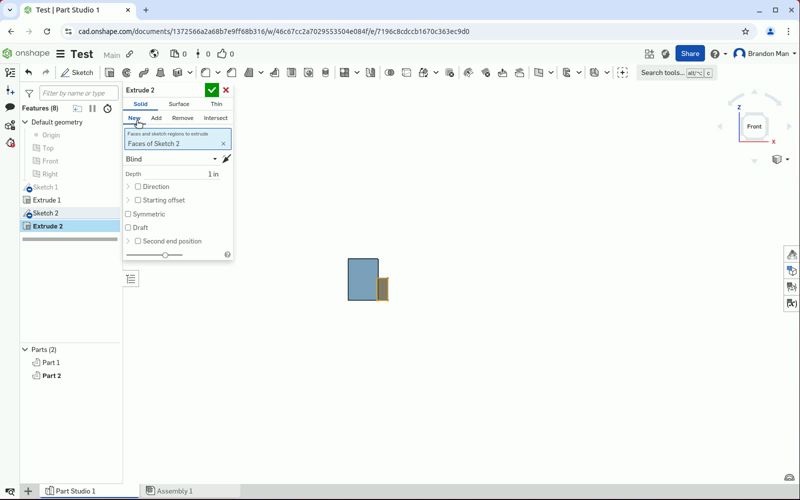
key(tab, 4)
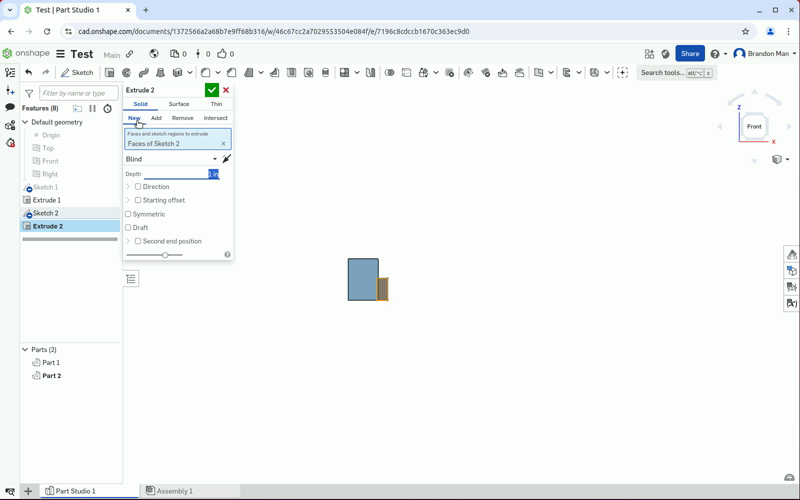
text(2.648)
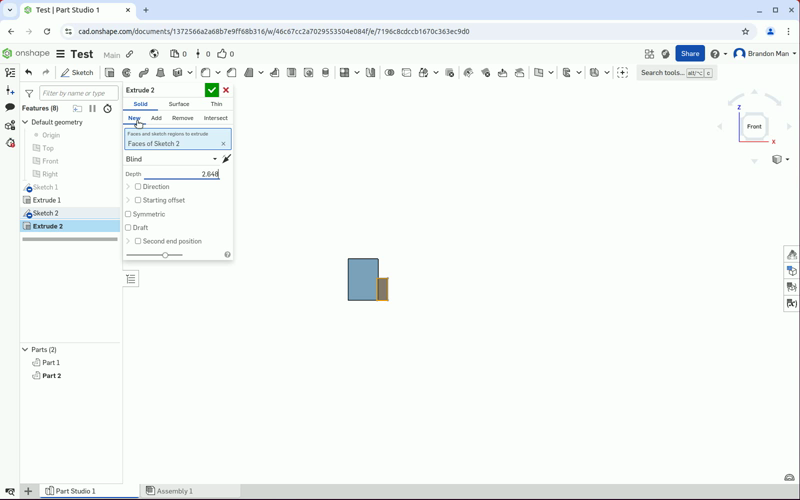
key(enter)
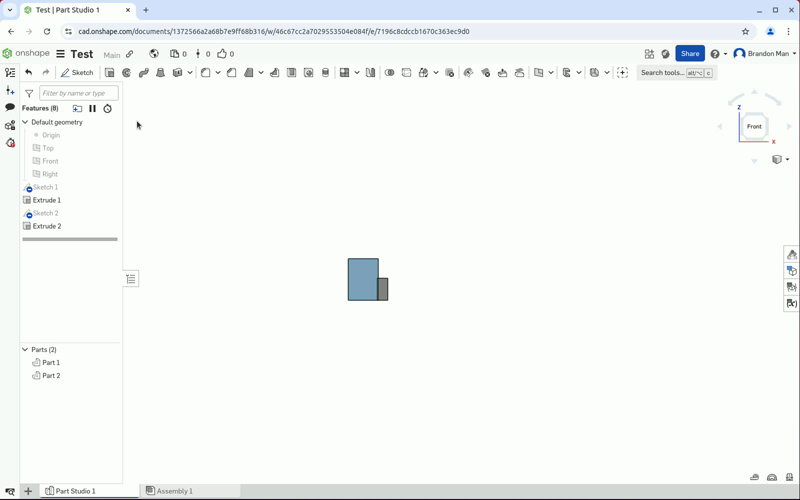
key(shift+h)
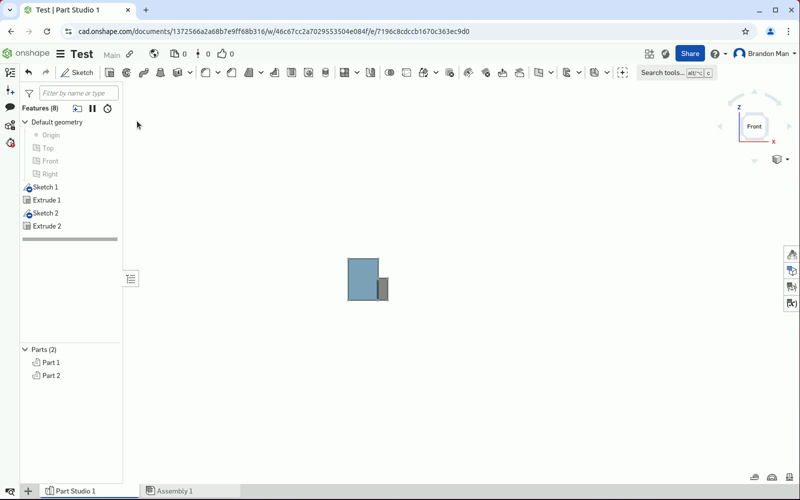
key(shift+h)
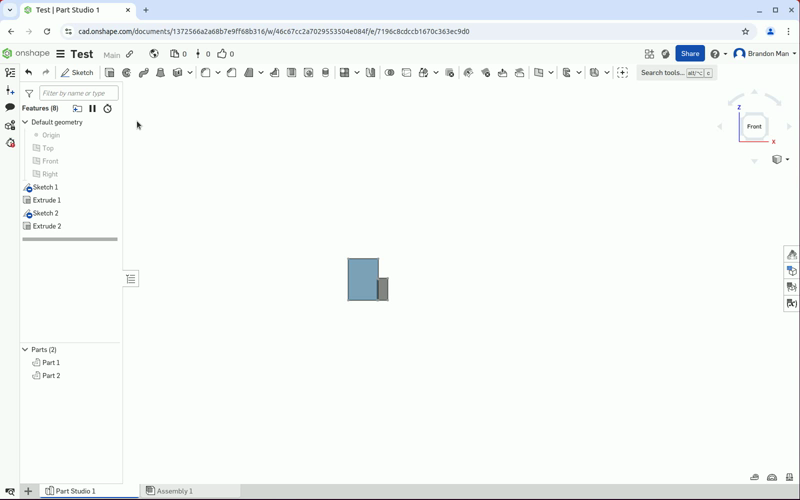
key(shift+7)
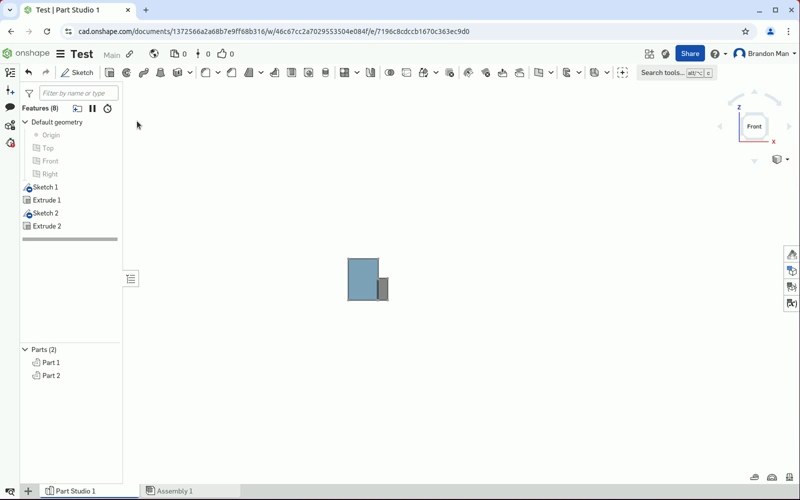
key(left, 2)
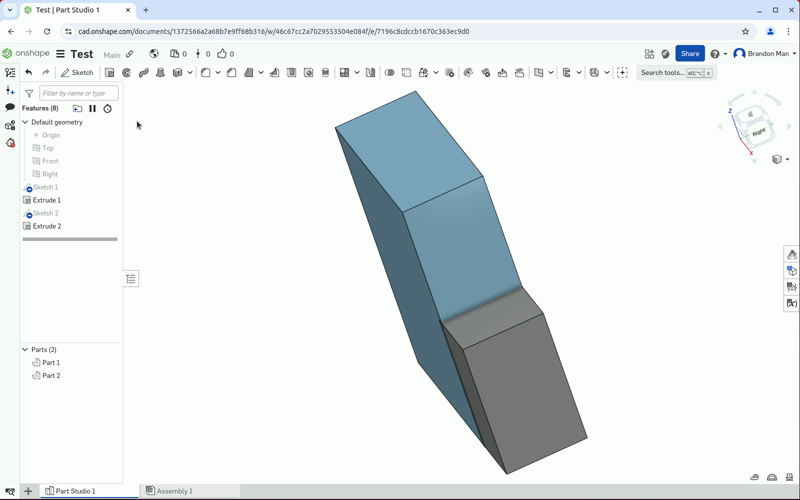
key(down, 2)
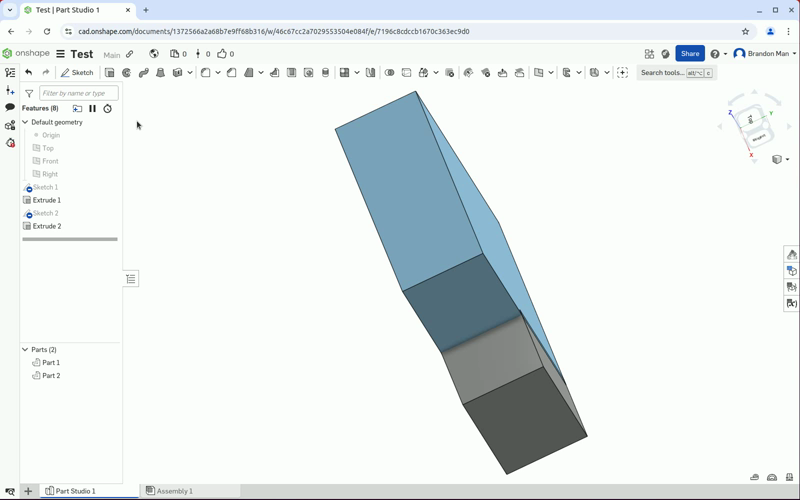
key(up, 2)
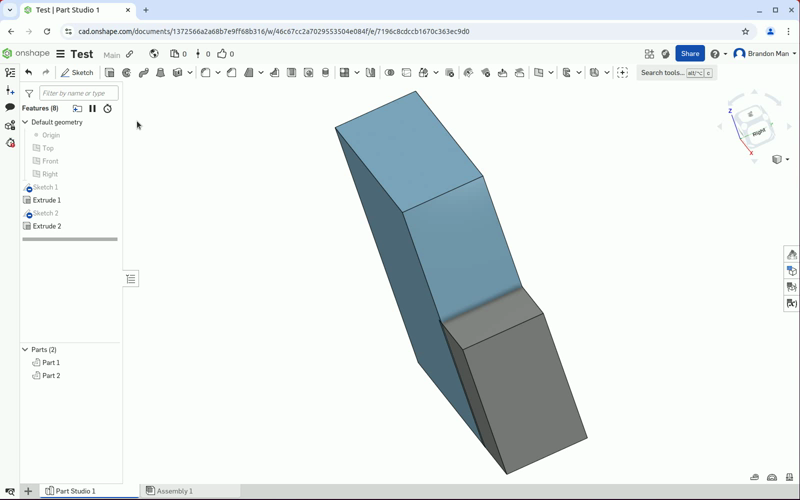
key(right, 2)
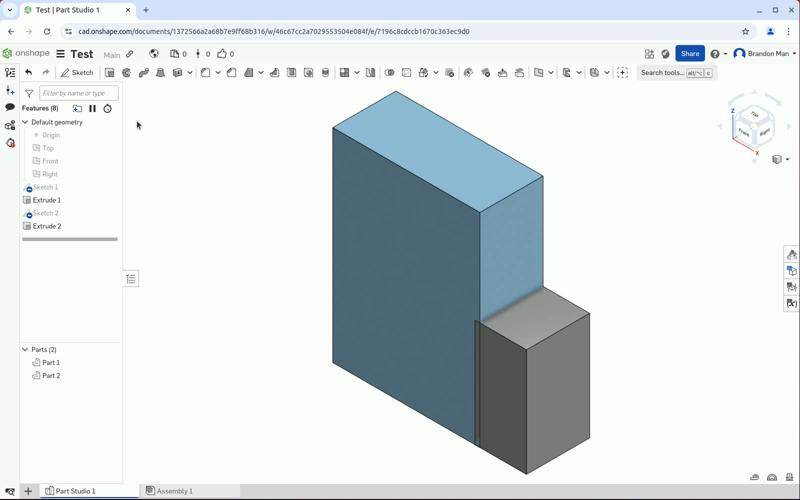
mouse_move(73, 189)
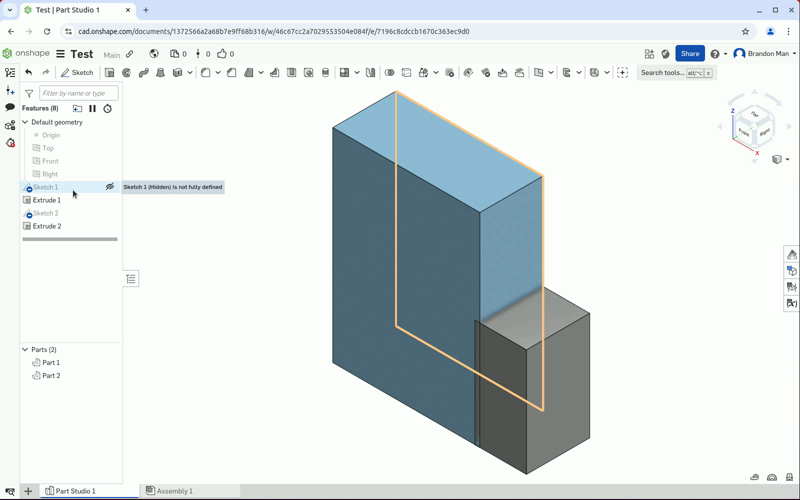
click(73, 189)